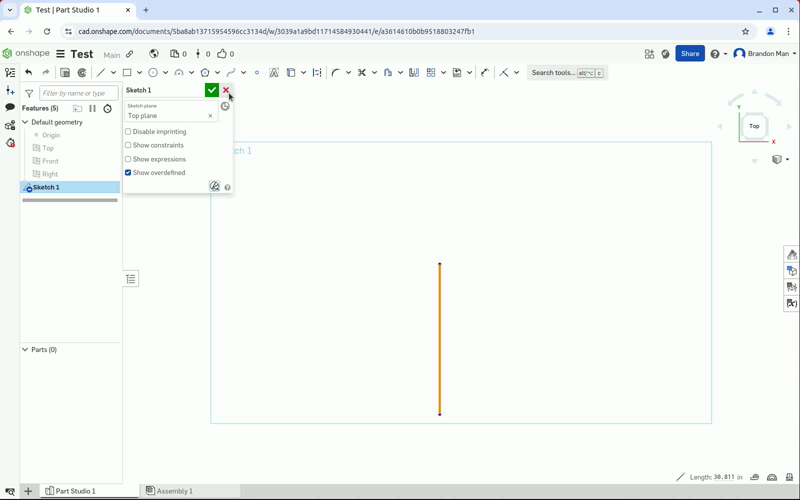
key(shift+h)
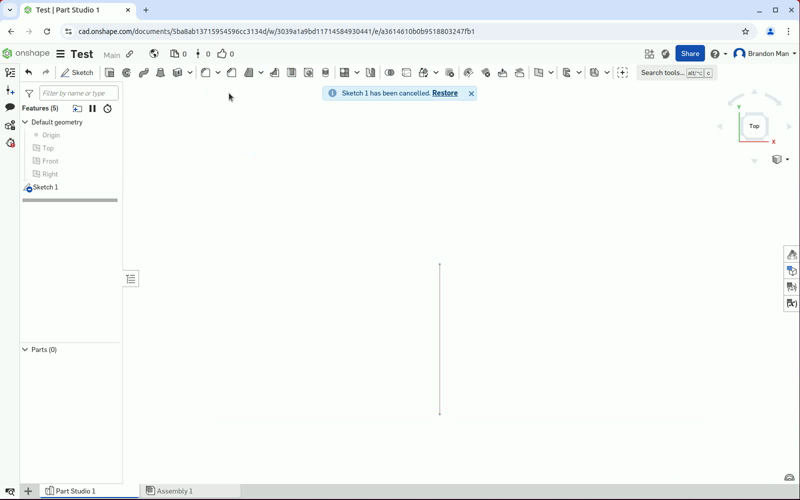
key(shift+s)
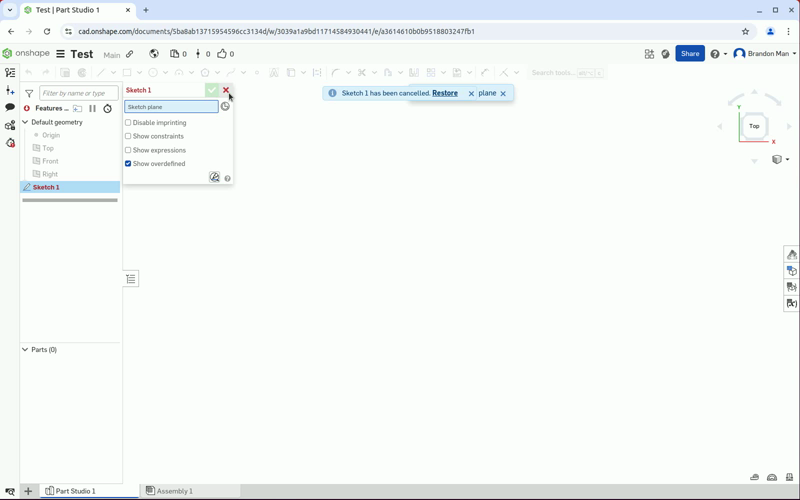
mouse_move(73, 150)
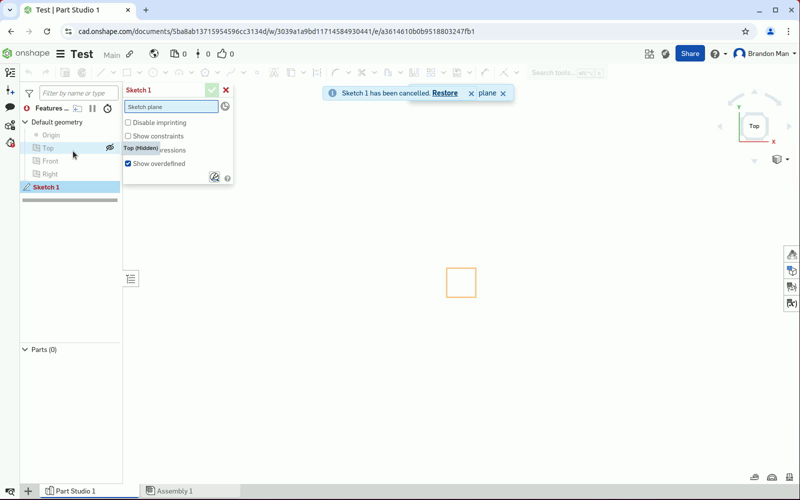
click(73, 150)
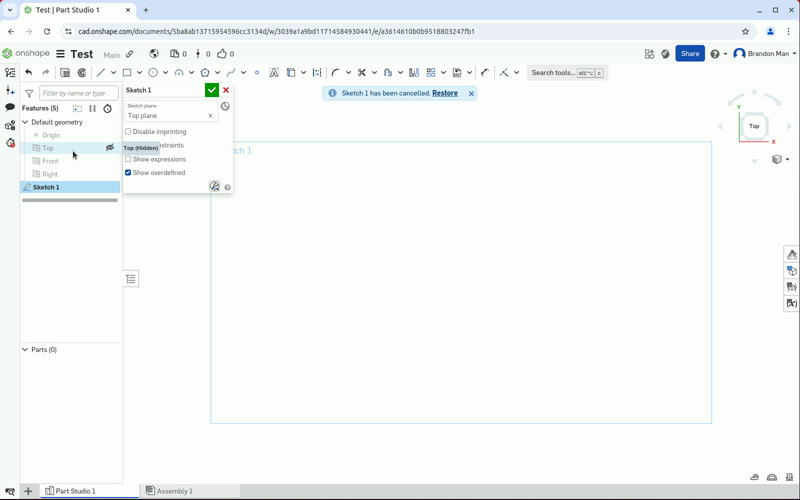
mouse_move(73, 352)
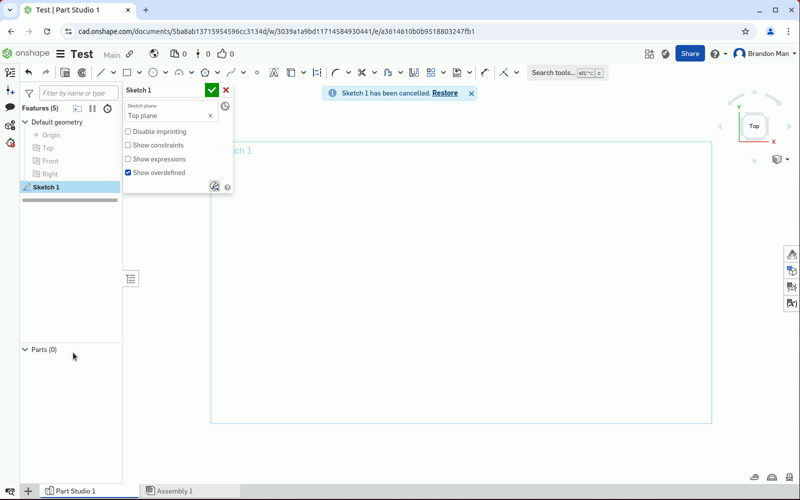
key(y)
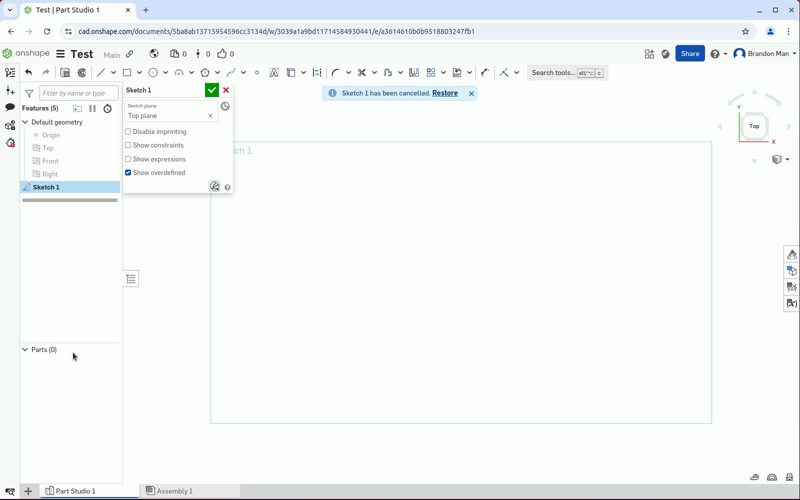
key(c)
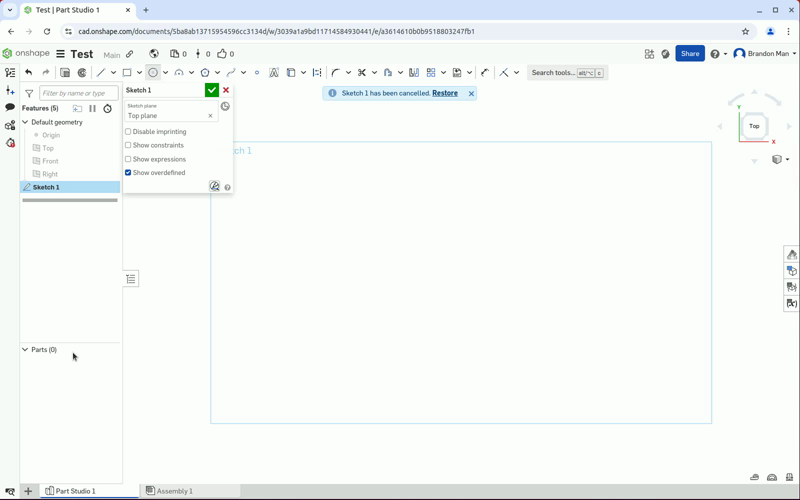
key_down(shift)
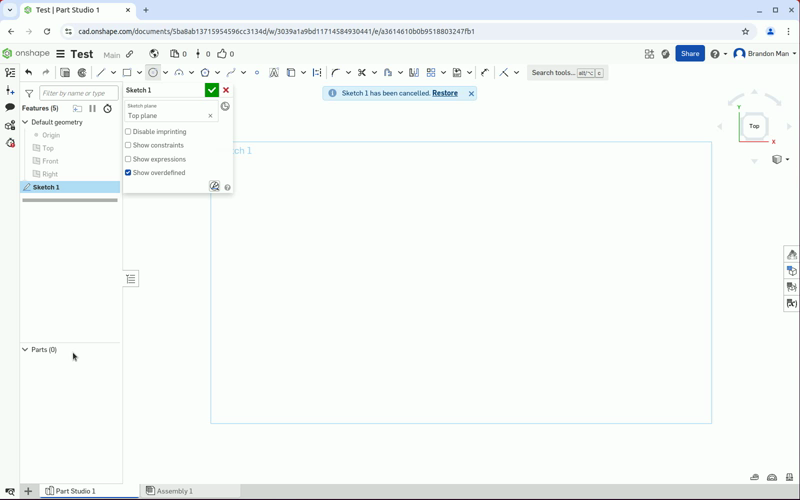
mouse_move(473, 282)
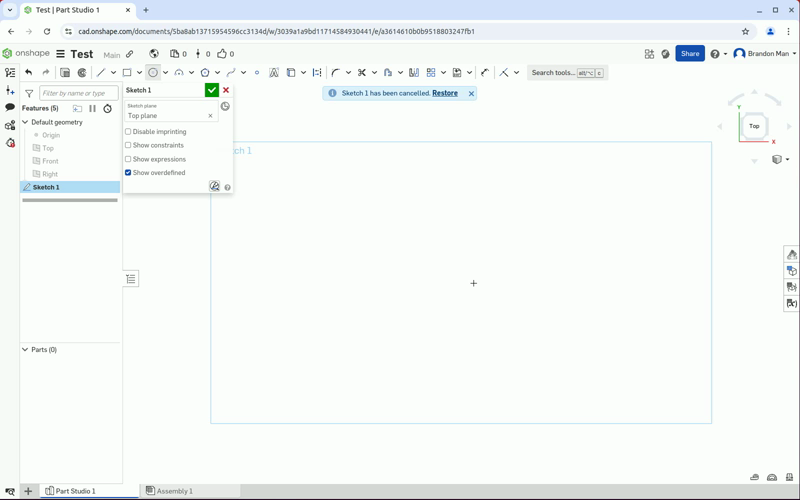
click(473, 282)
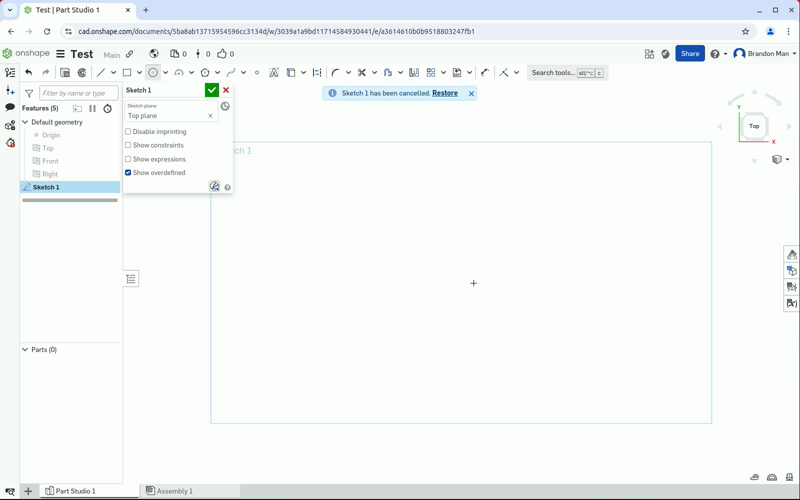
key_up(shift)
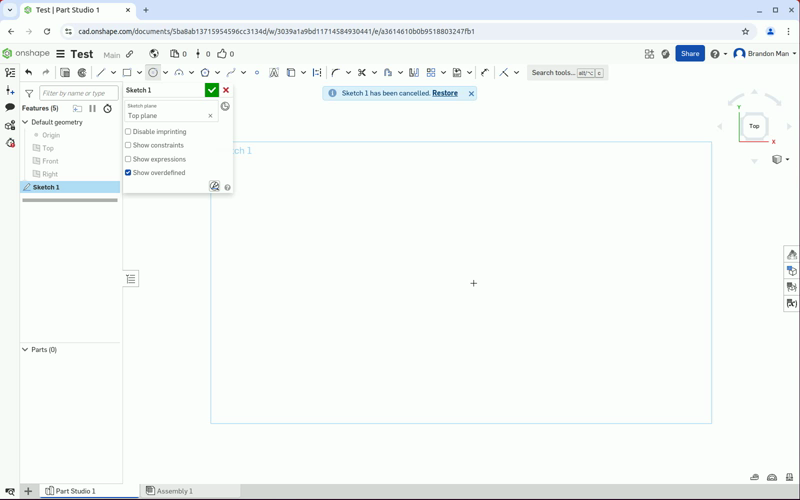
mouse_move(552, 282)
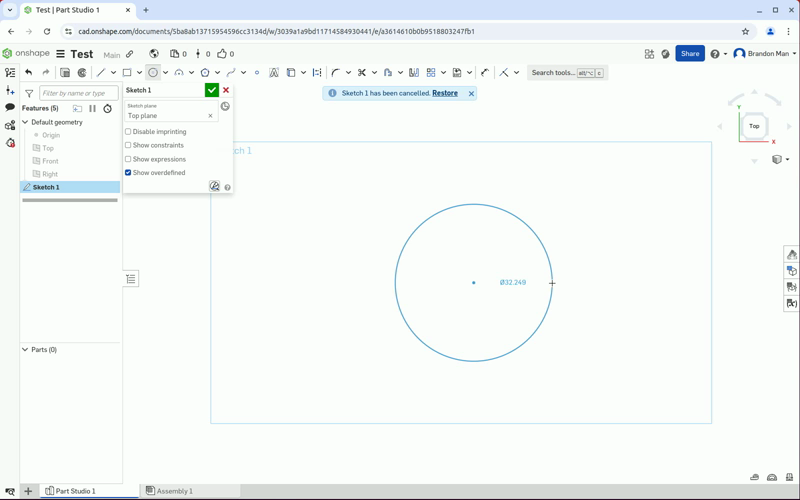
click(552, 282)
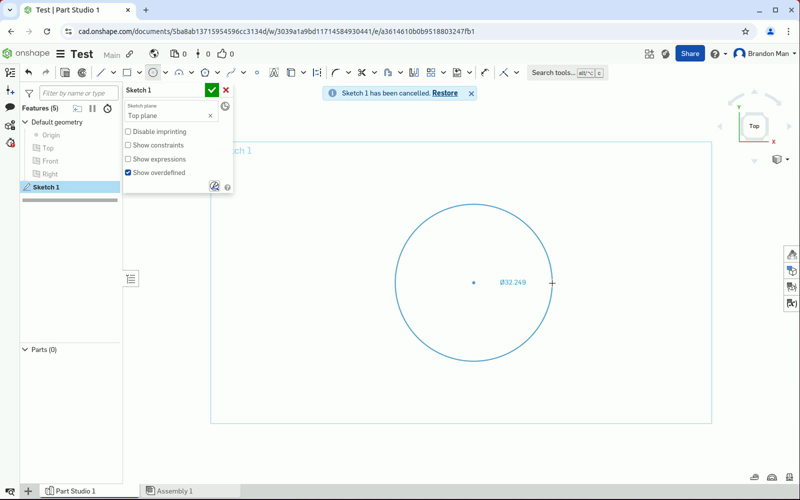
key(esc)
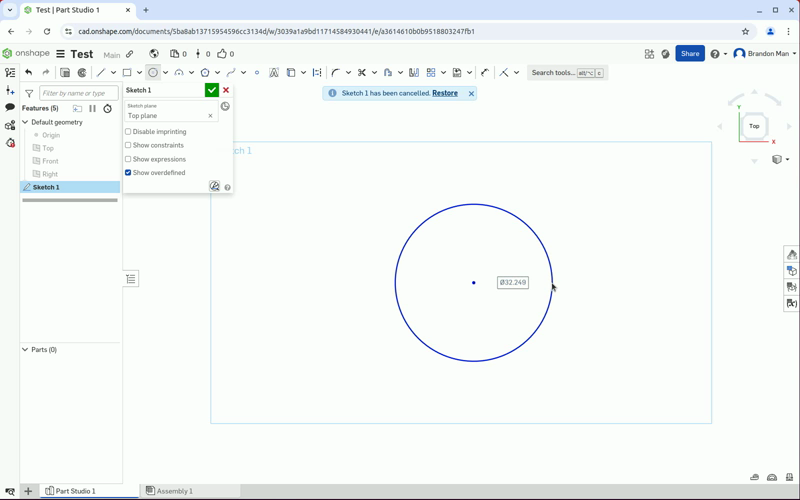
key(c)
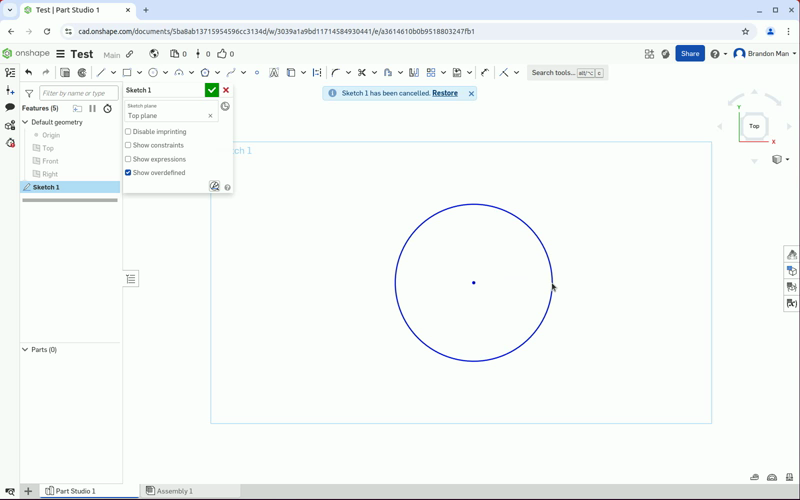
key_down(shift)
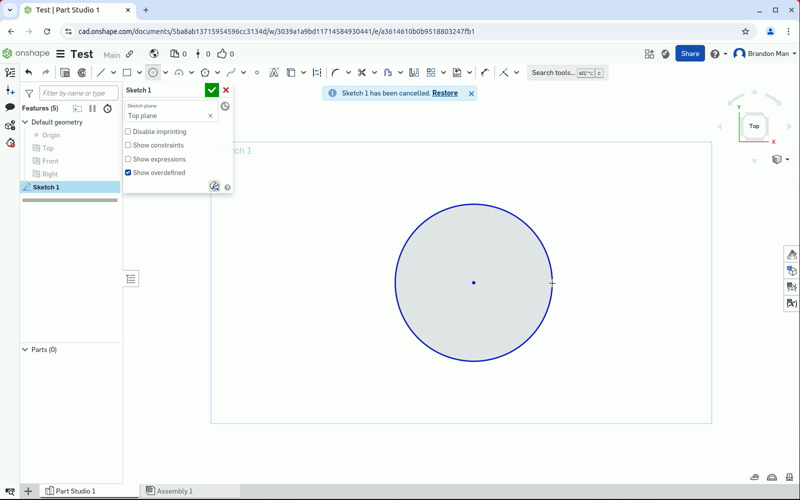
mouse_move(460, 282)
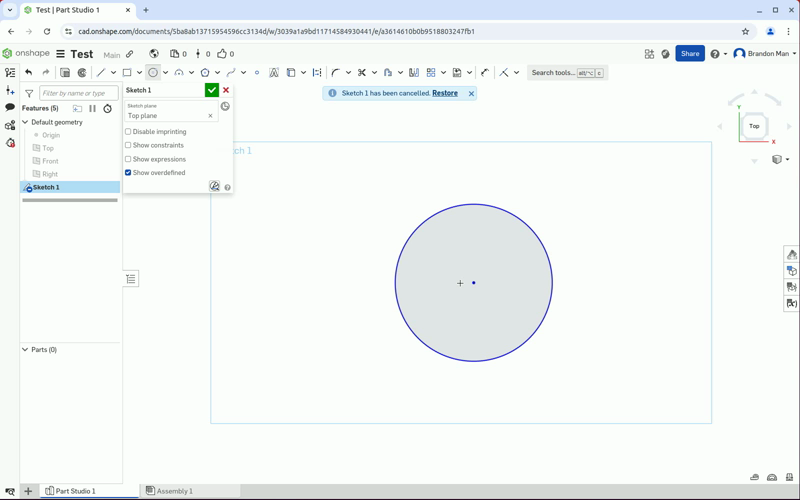
click(460, 282)
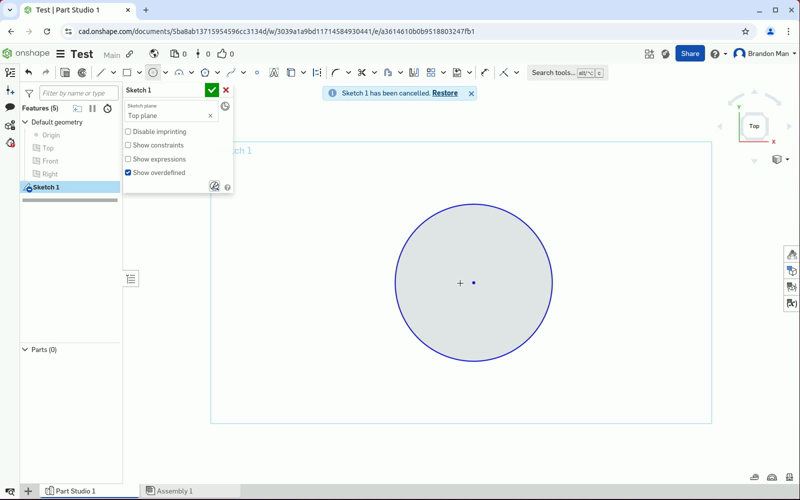
key_up(shift)
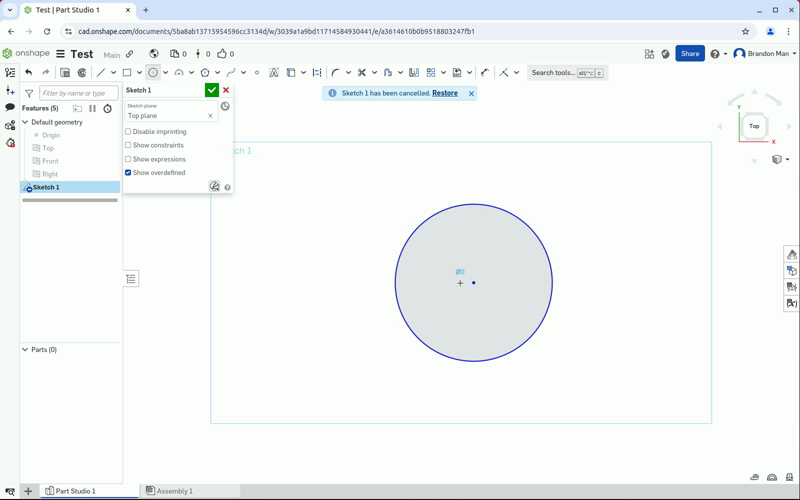
mouse_move(489, 282)
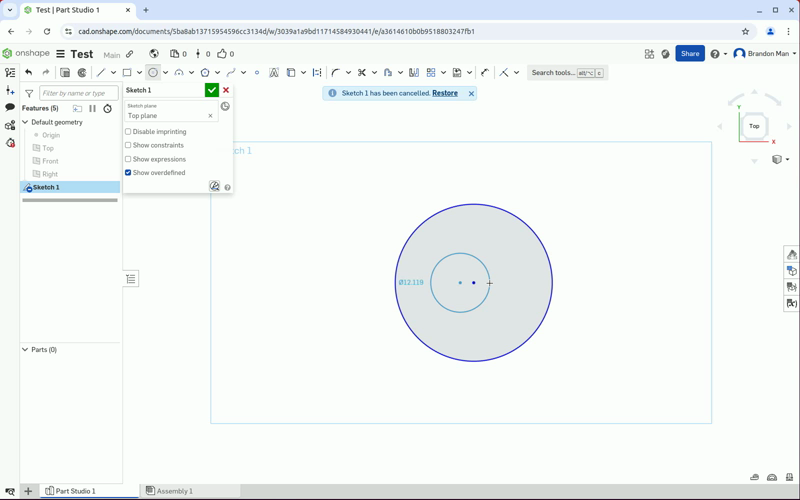
click(489, 282)
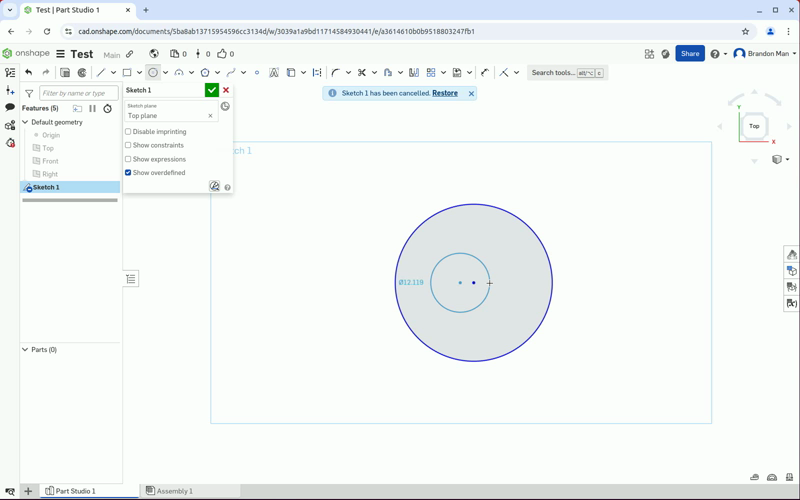
key(esc)
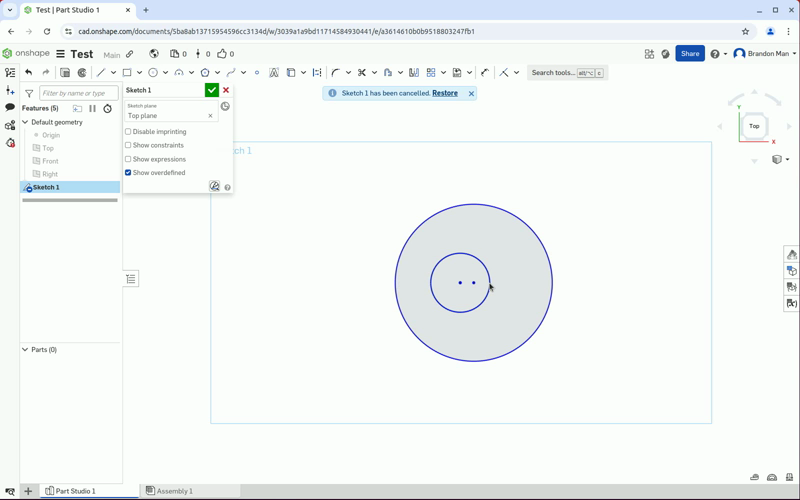
mouse_move(533, 300)
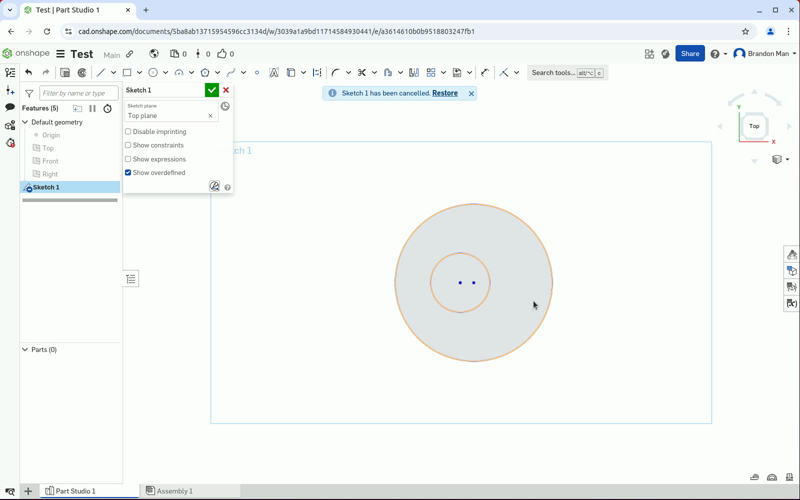
click(533, 300)
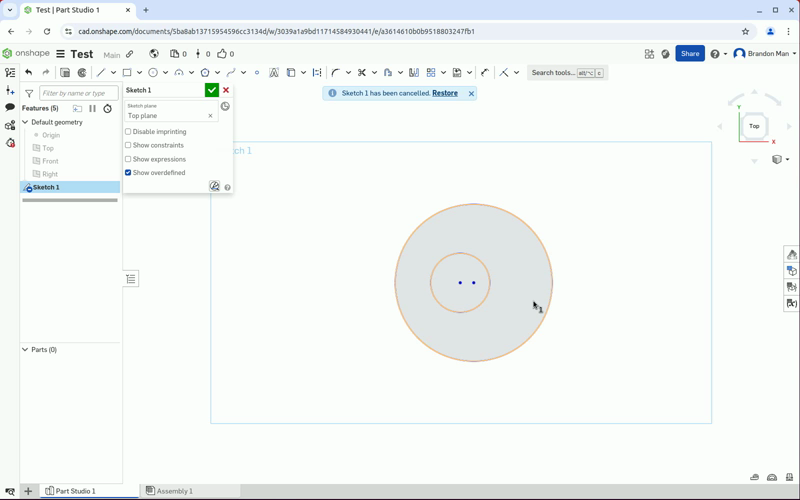
mouse_move(73, 352)
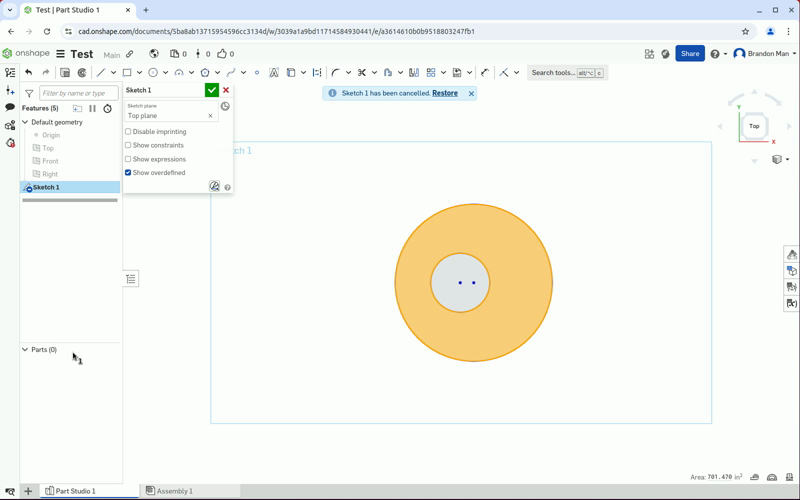
key(shift+y)
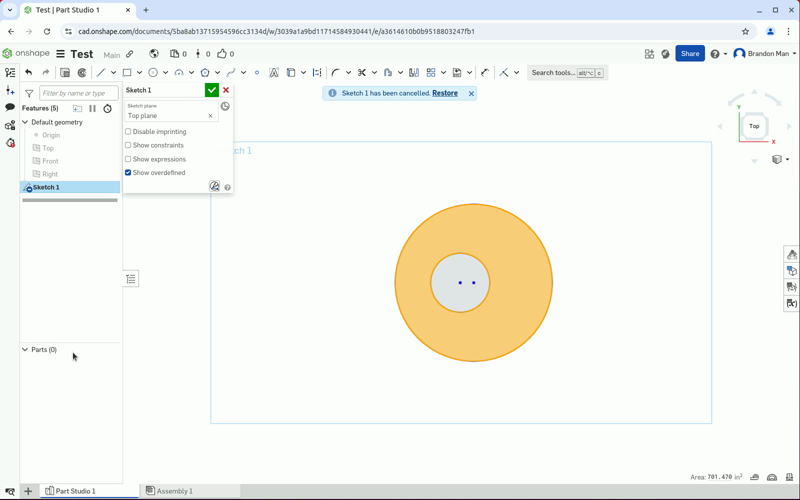
key(shift+e)
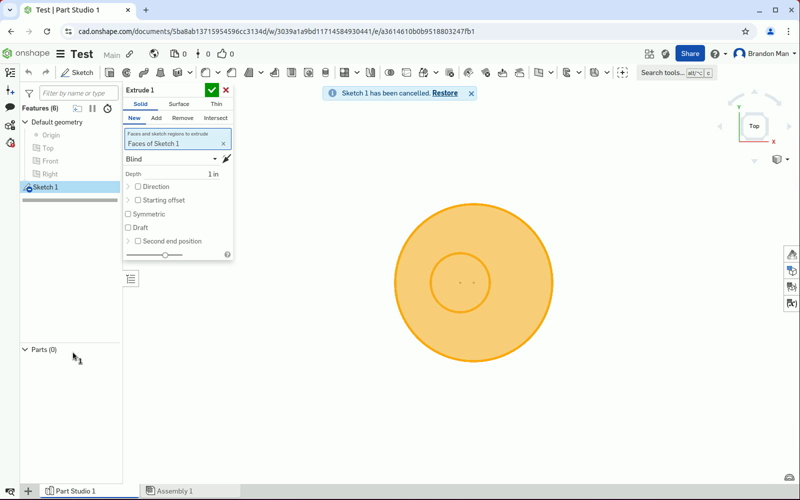
mouse_move(143, 106)
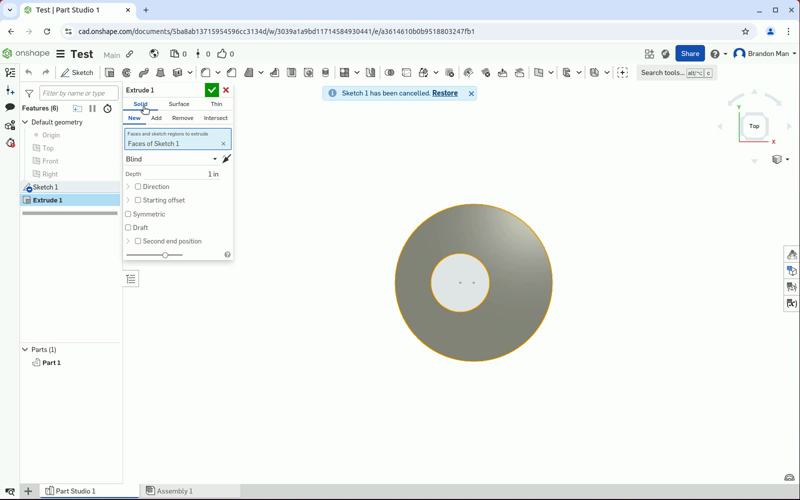
click(143, 106)
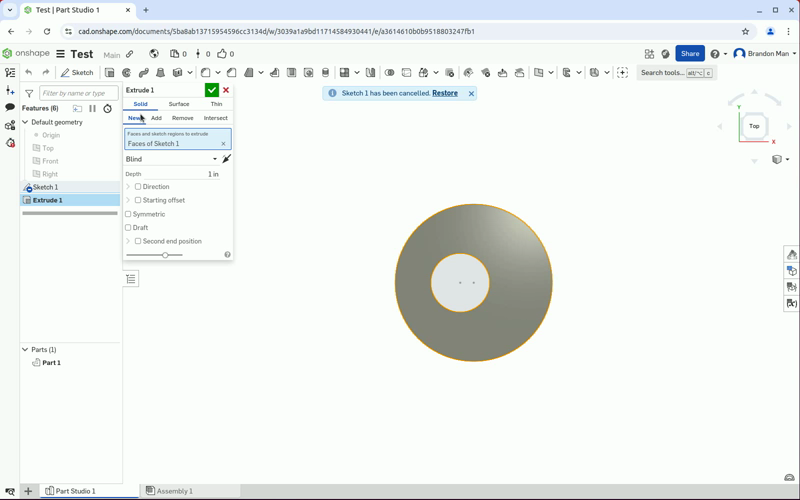
mouse_move(137, 120)
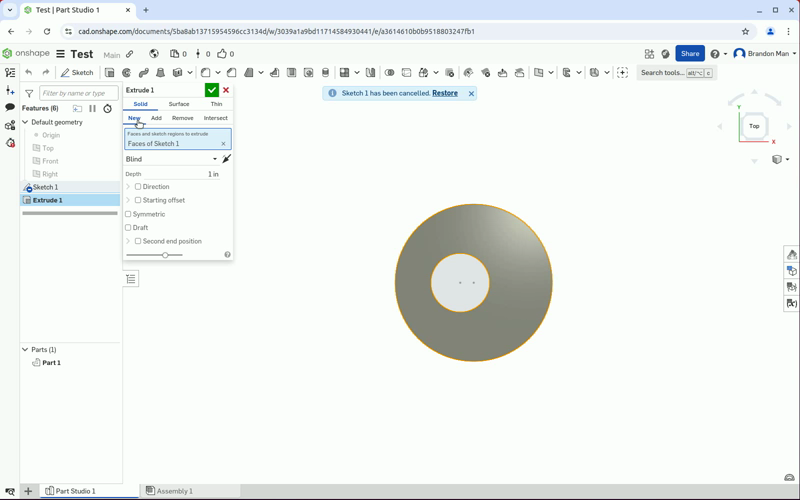
click(137, 120)
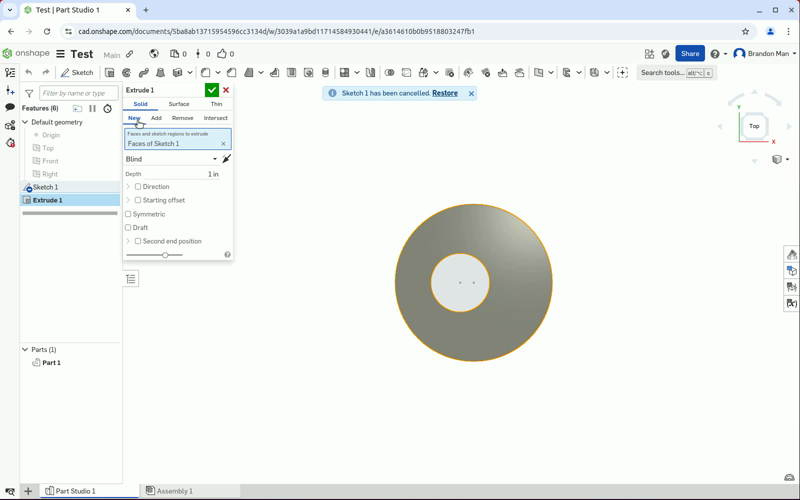
key(tab, 4)
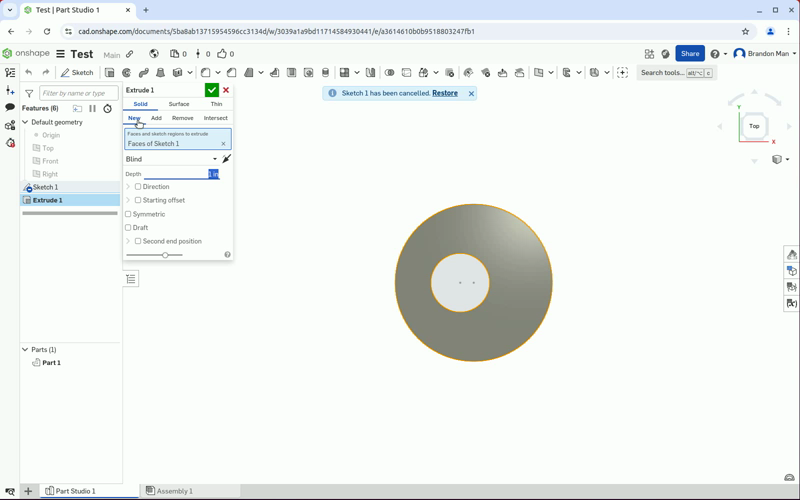
text(16.128)
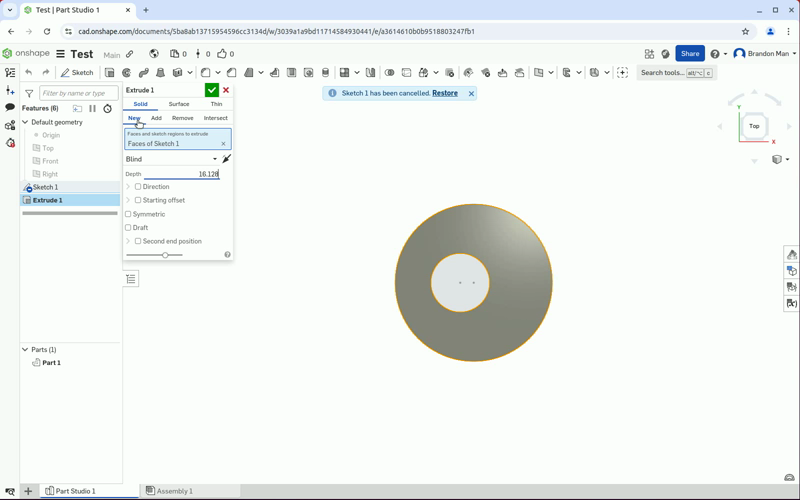
key(enter)
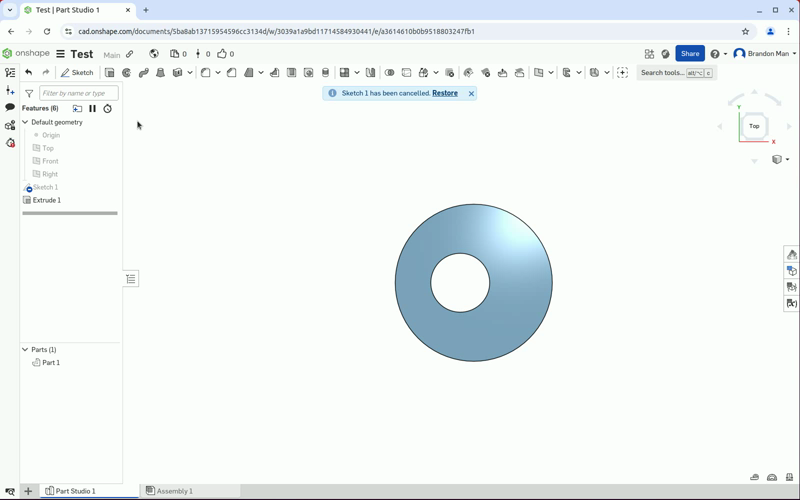
key(shift+h)
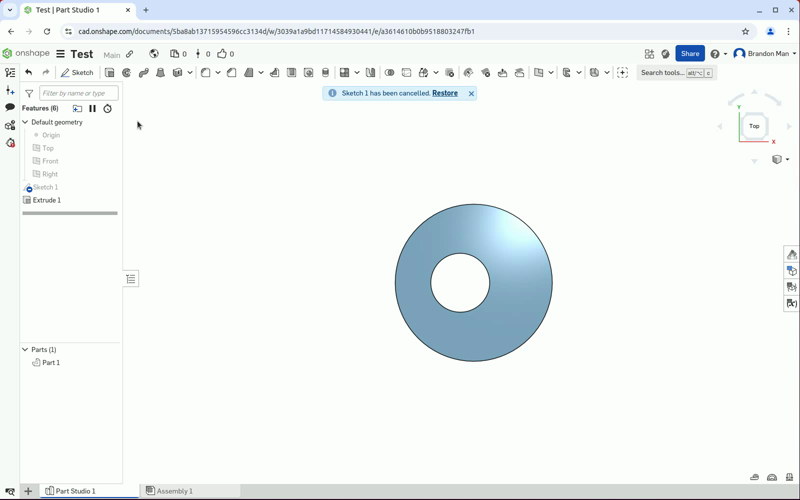
key(shift+h)
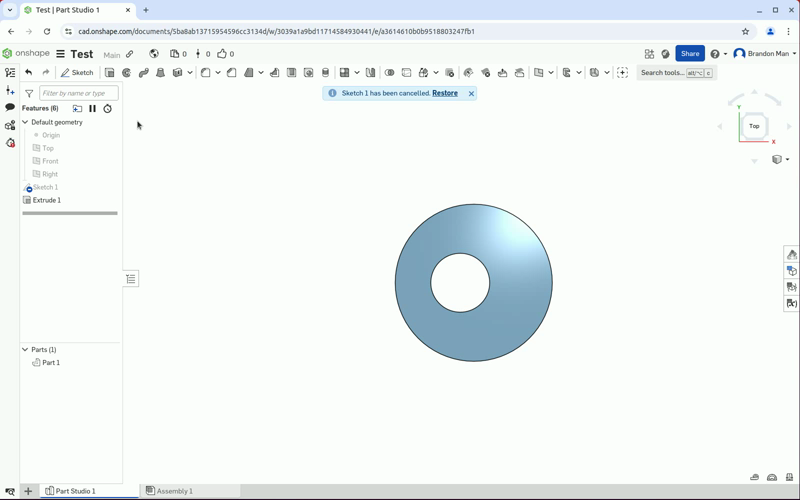
mouse_move(73, 189)
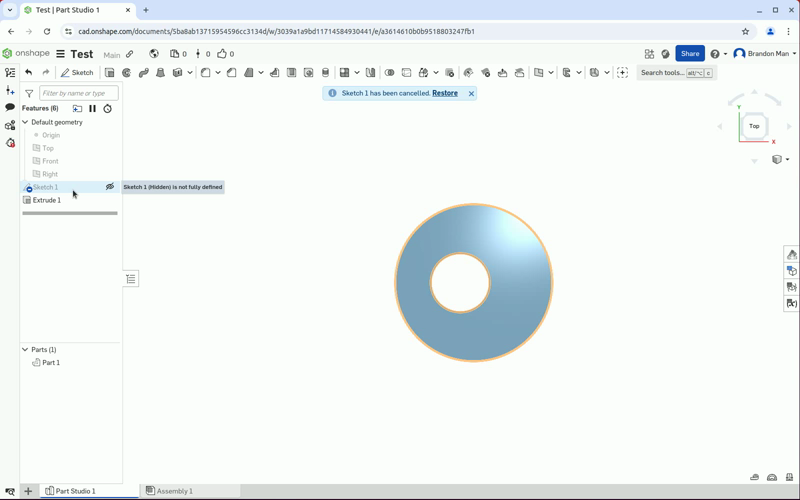
click(73, 189)
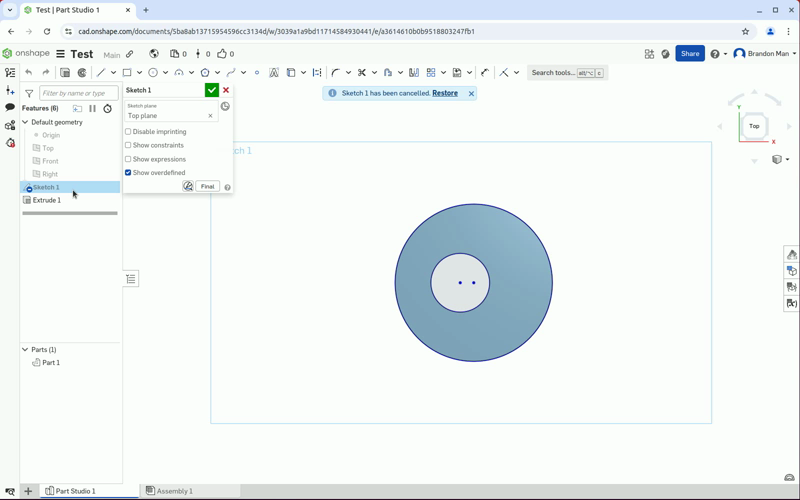
mouse_move(229, 92)
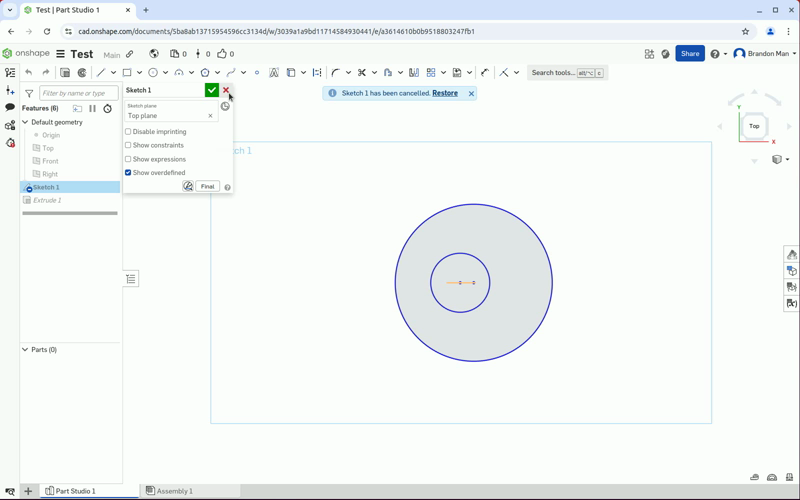
click(229, 92)
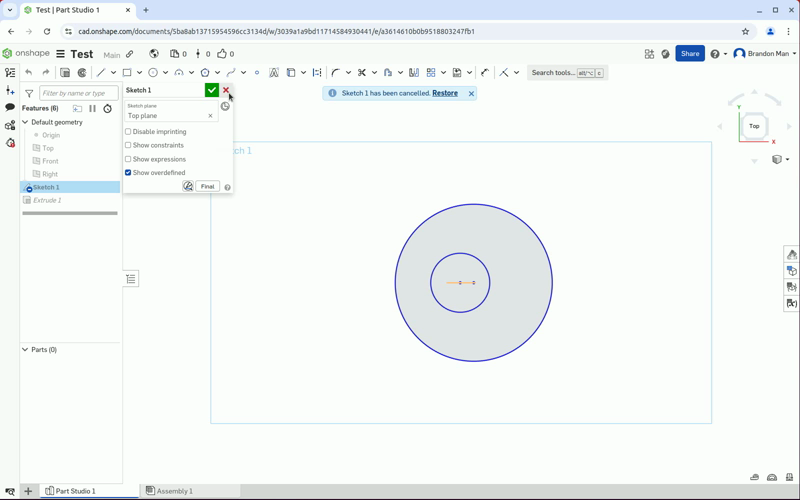
key(shift+s)
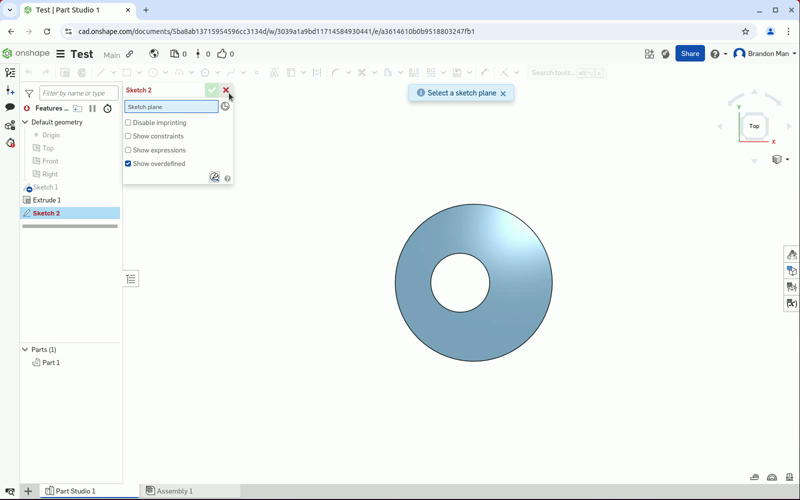
mouse_move(73, 150)
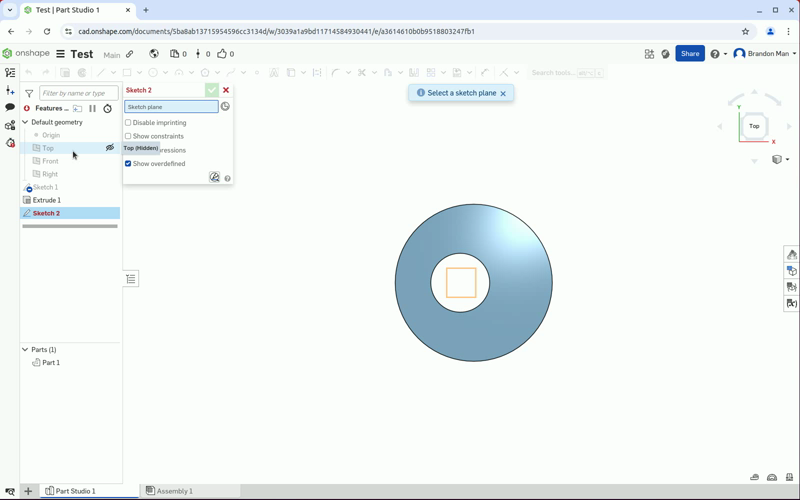
click(73, 150)
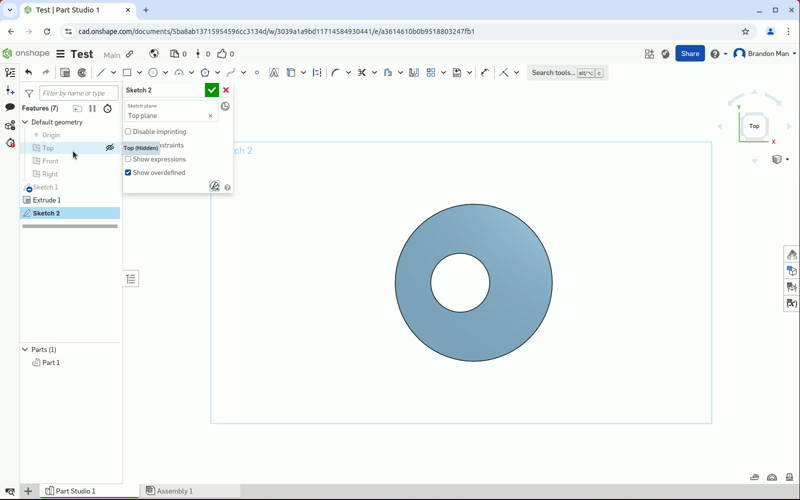
mouse_move(73, 352)
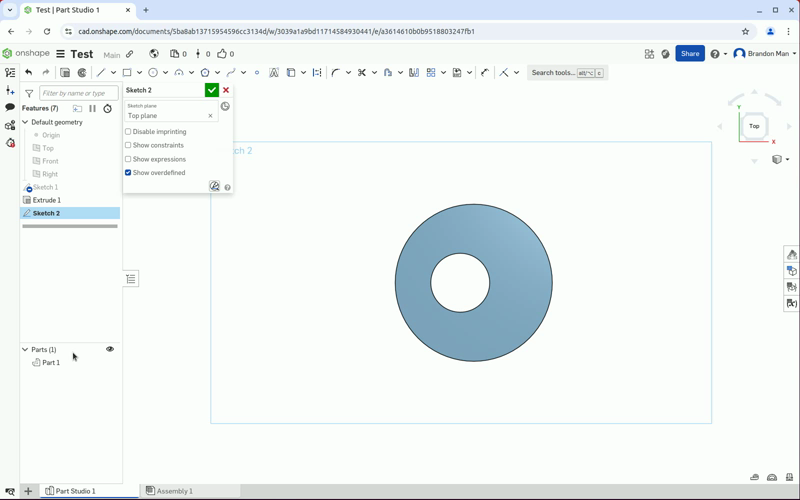
key(y)
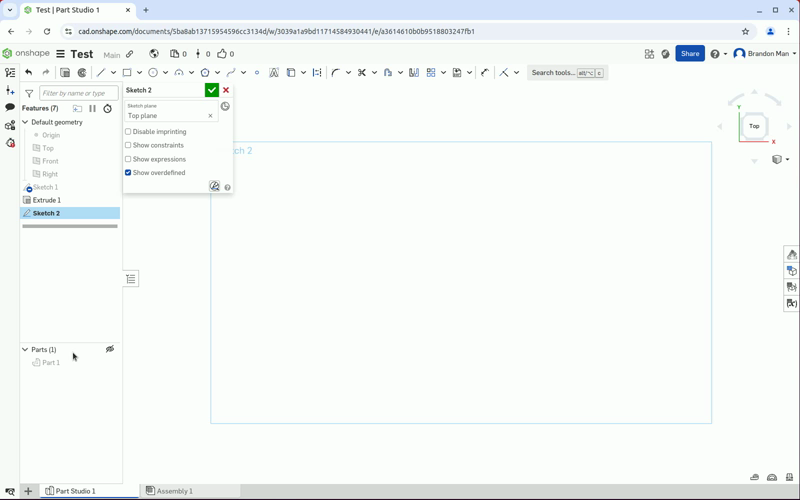
key(c)
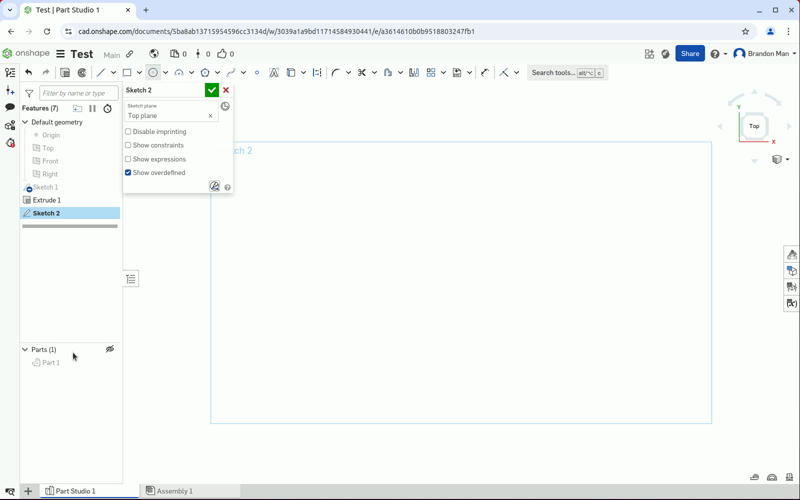
key_down(shift)
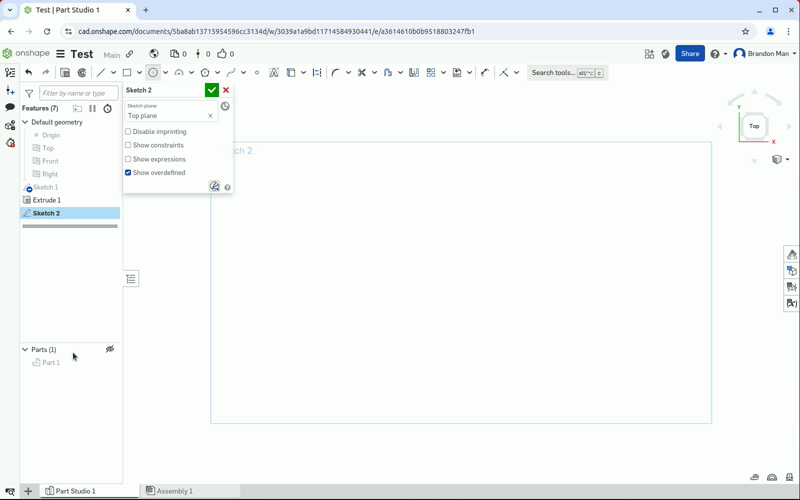
mouse_move(476, 282)
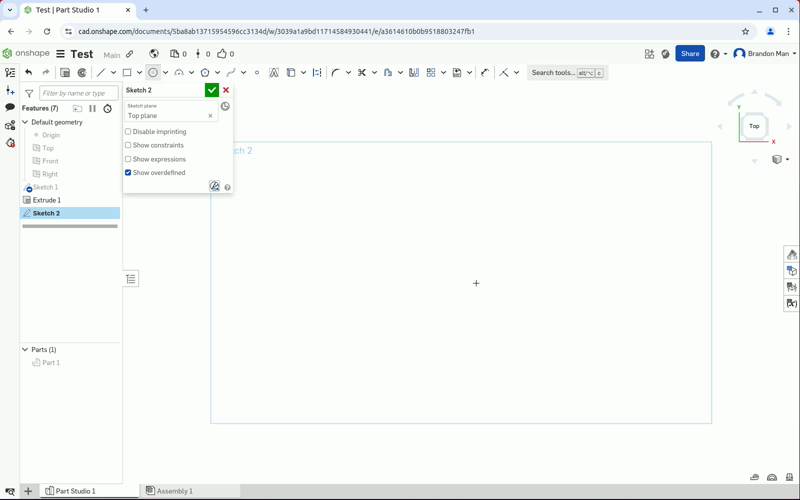
click(476, 282)
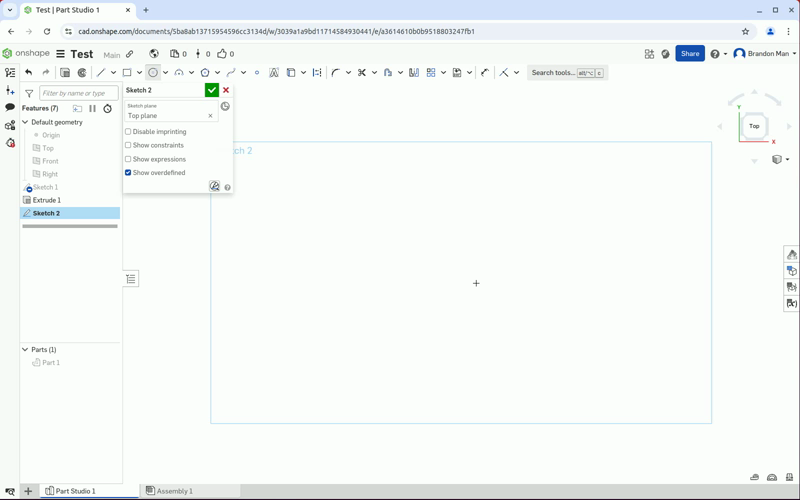
key_up(shift)
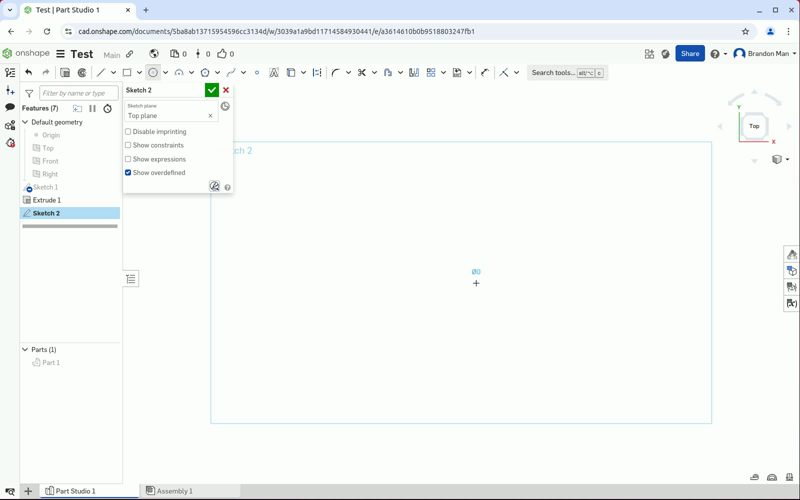
mouse_move(574, 282)
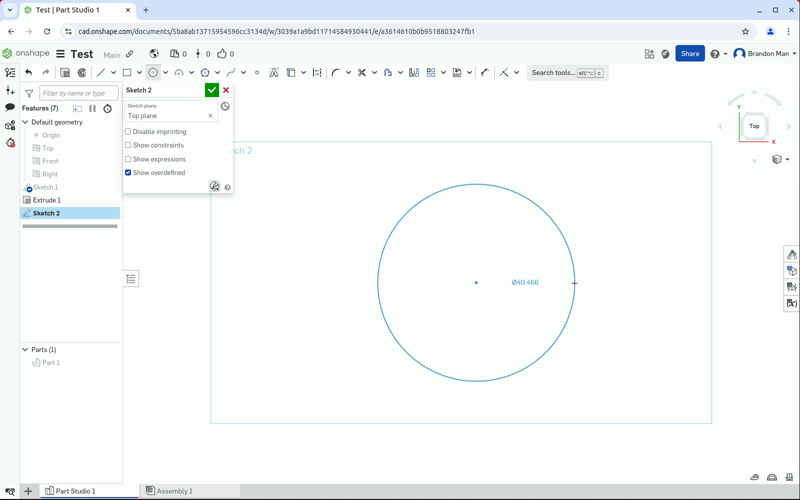
click(574, 282)
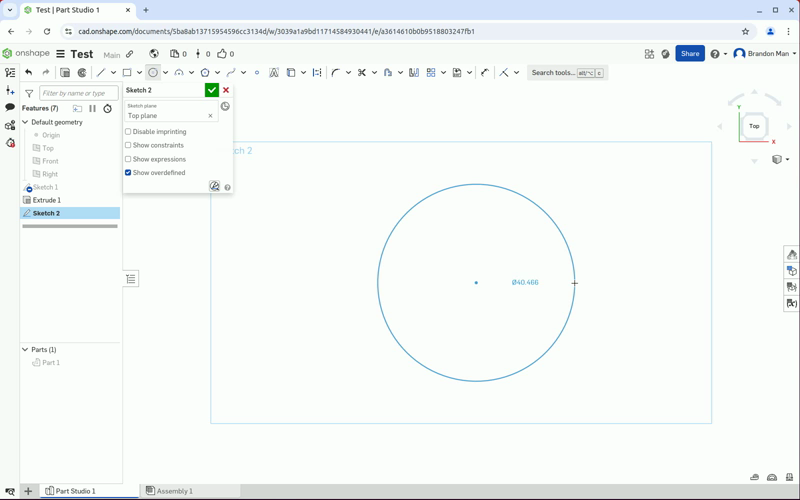
key(esc)
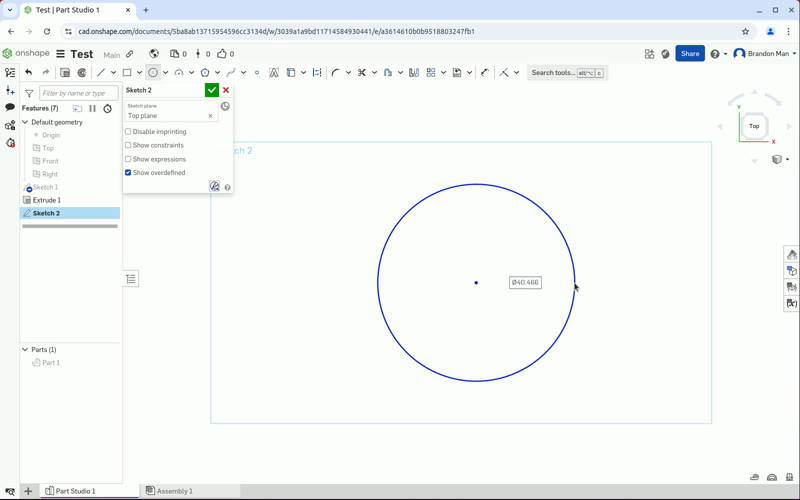
key(c)
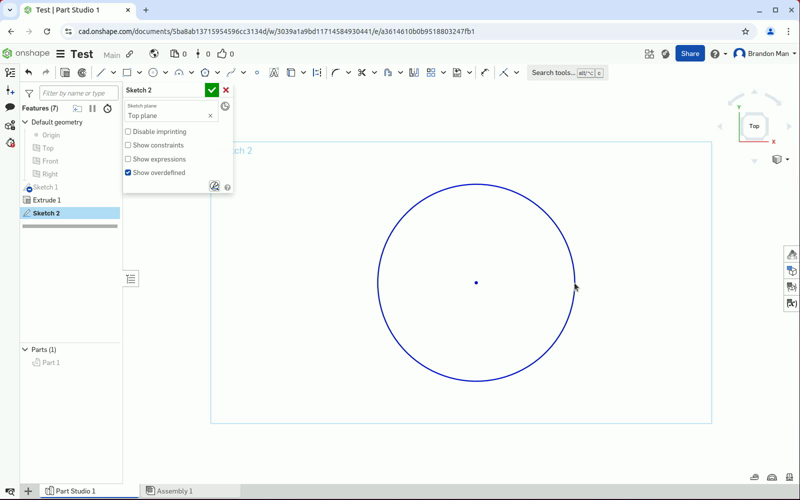
key_down(shift)
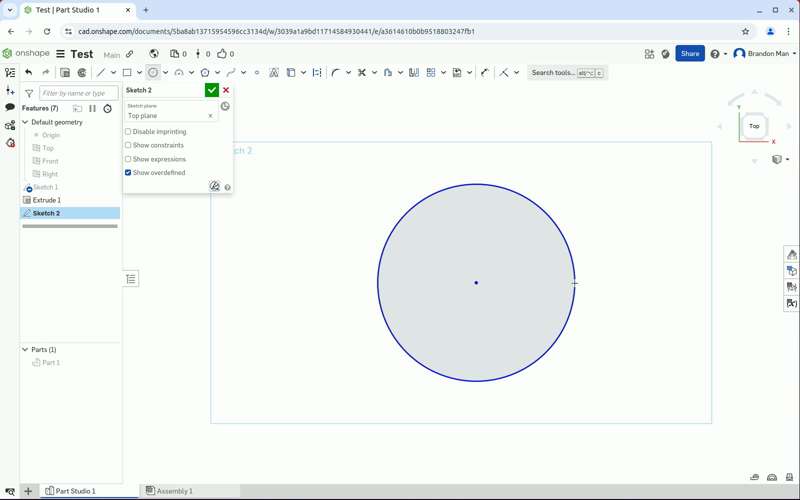
mouse_move(474, 282)
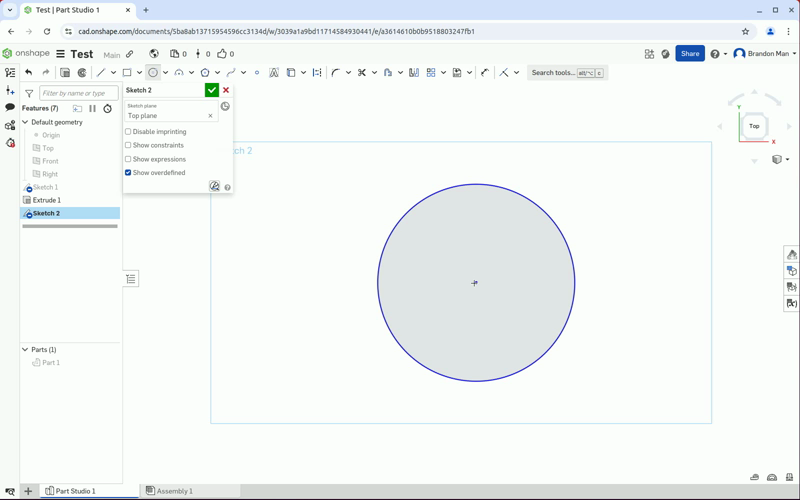
scroll(6)
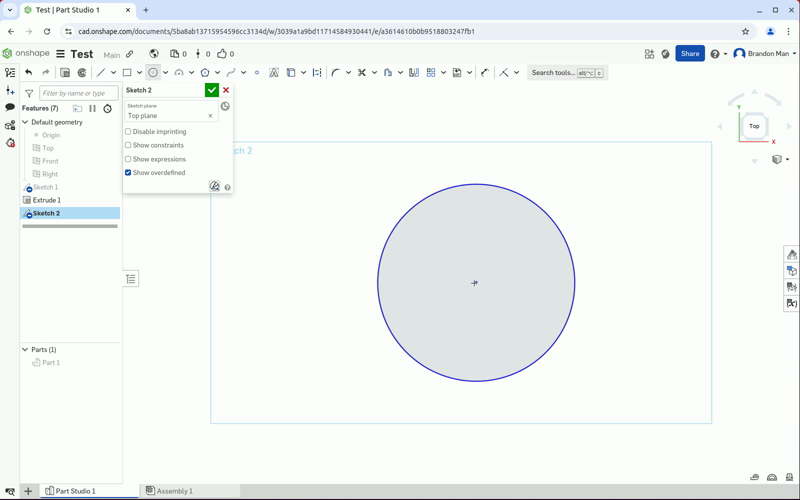
scroll(6)
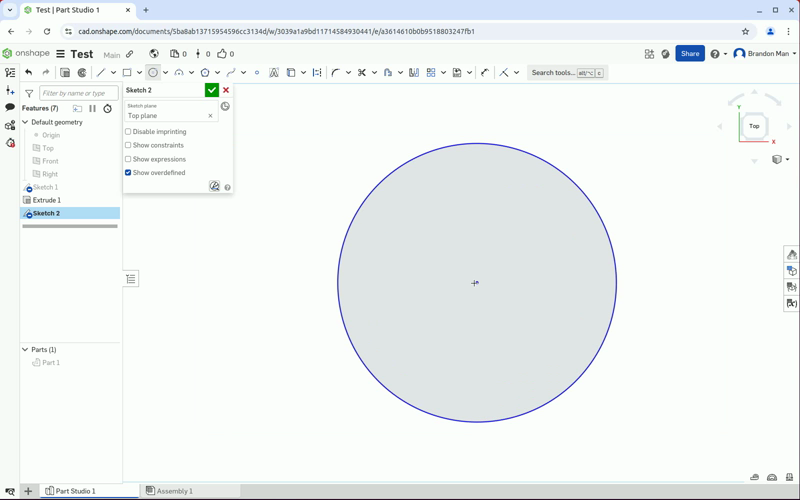
scroll(6)
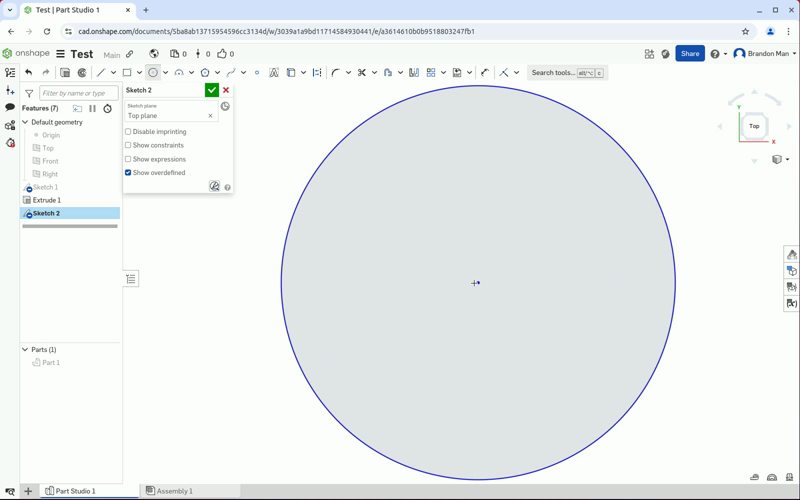
scroll(6)
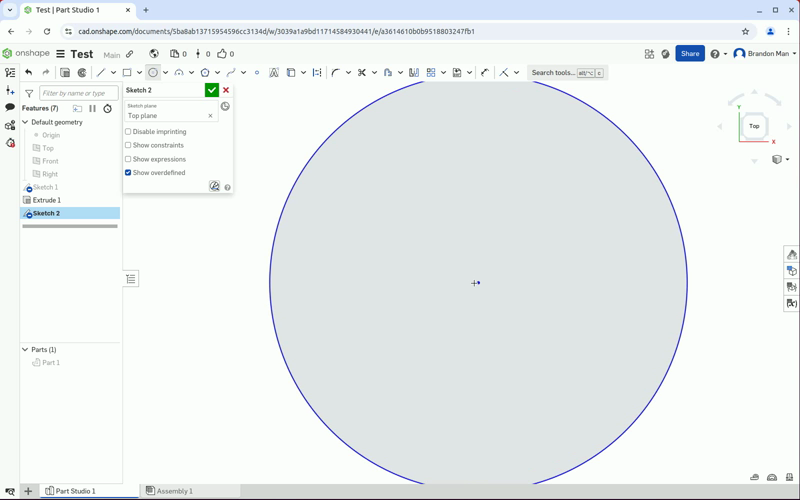
scroll(6)
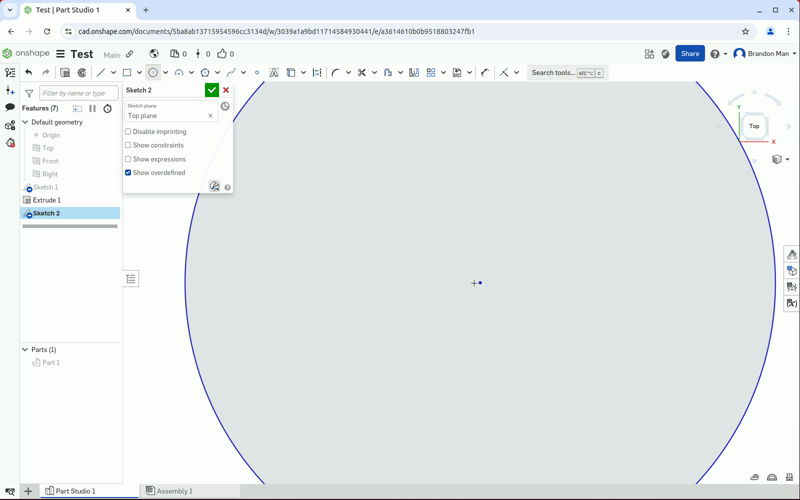
scroll(6)
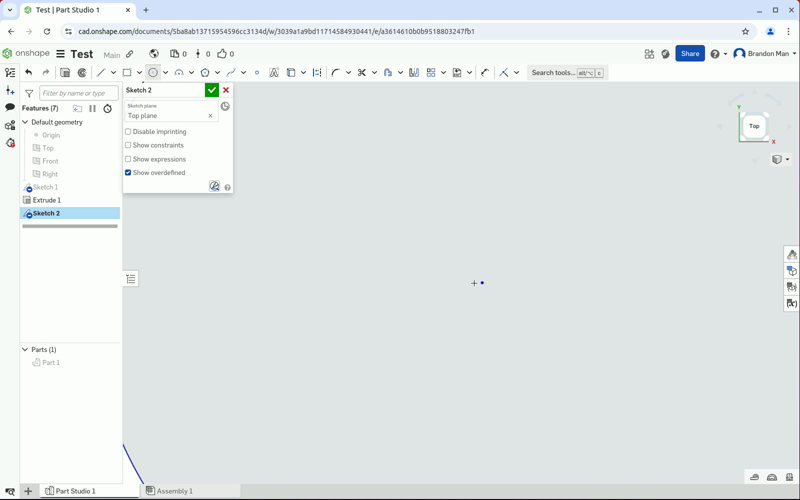
scroll(6)
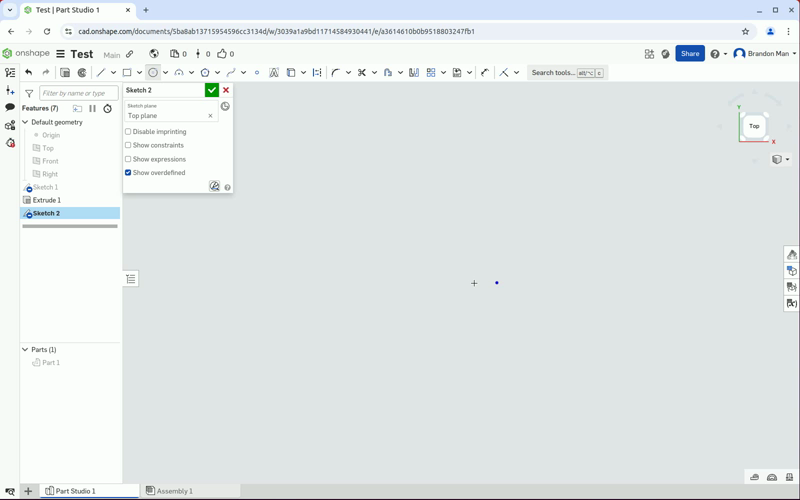
click(474, 282)
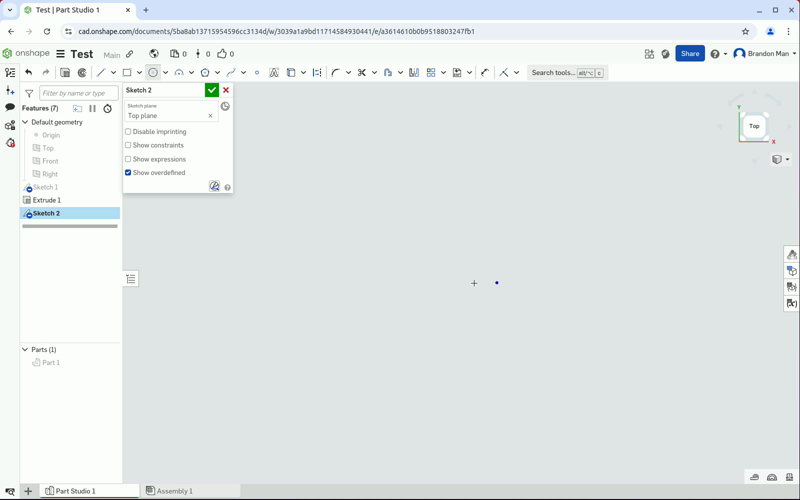
scroll(-6)
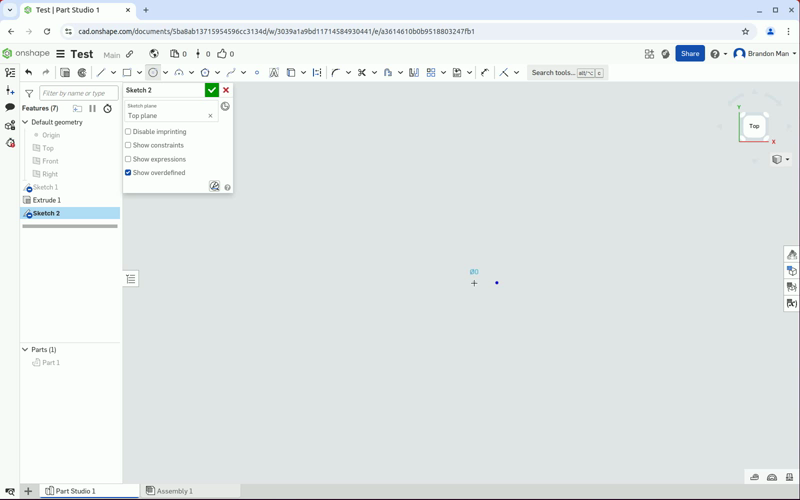
scroll(-6)
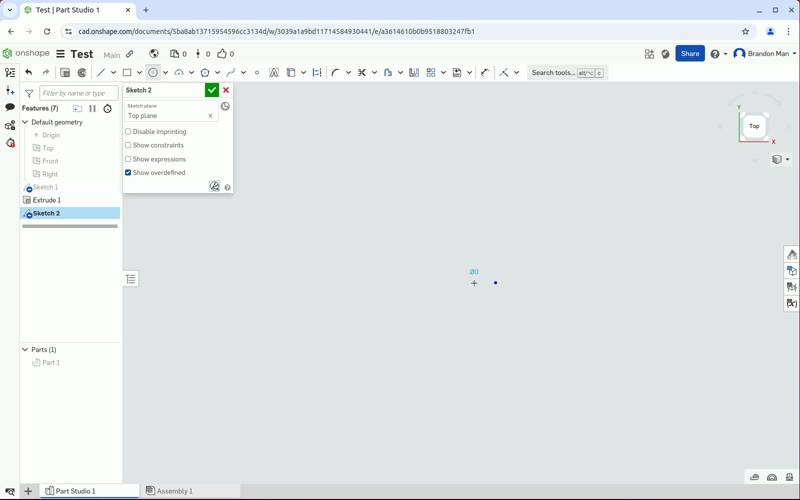
scroll(-6)
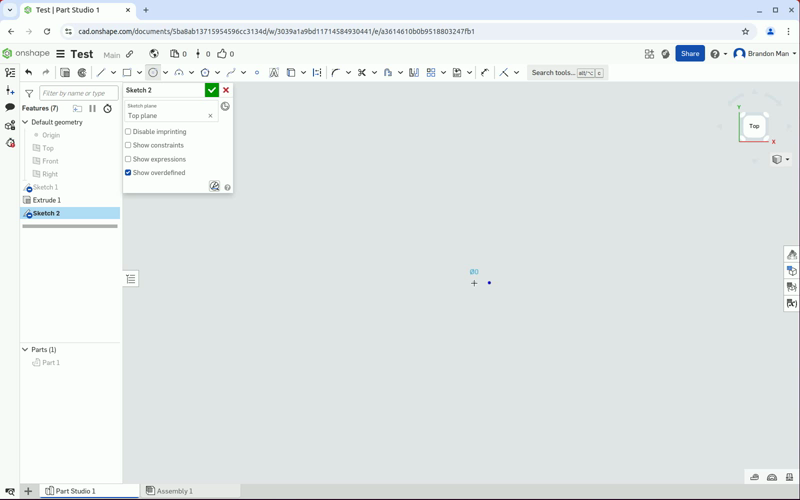
scroll(-6)
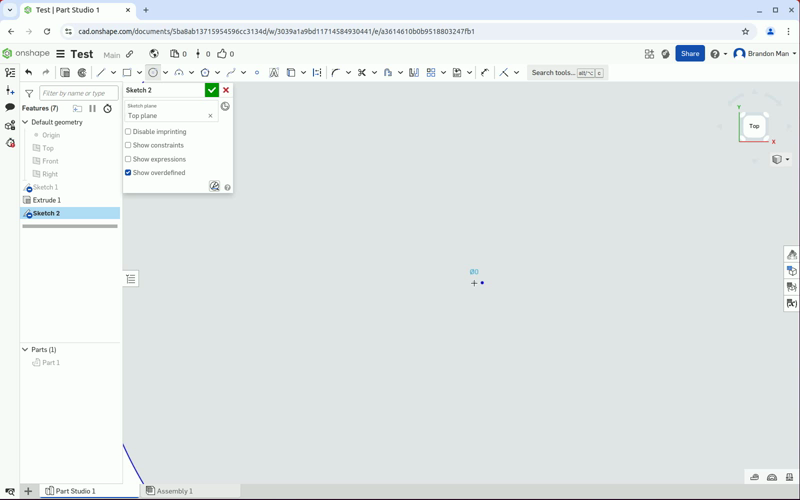
scroll(-6)
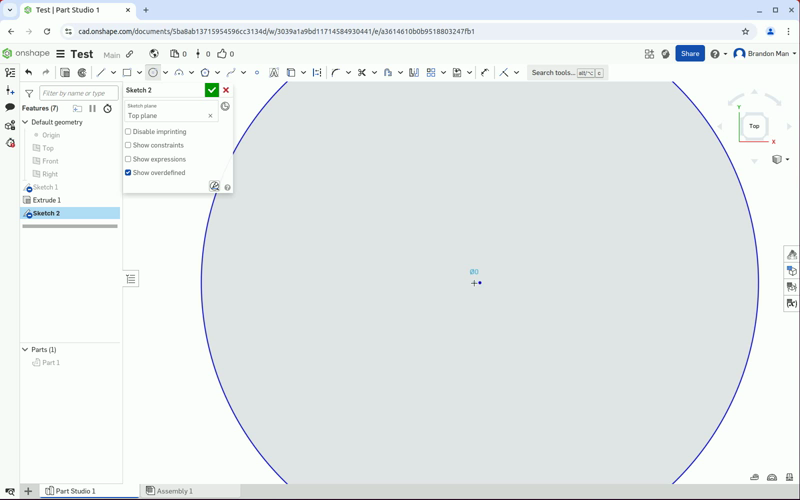
scroll(-6)
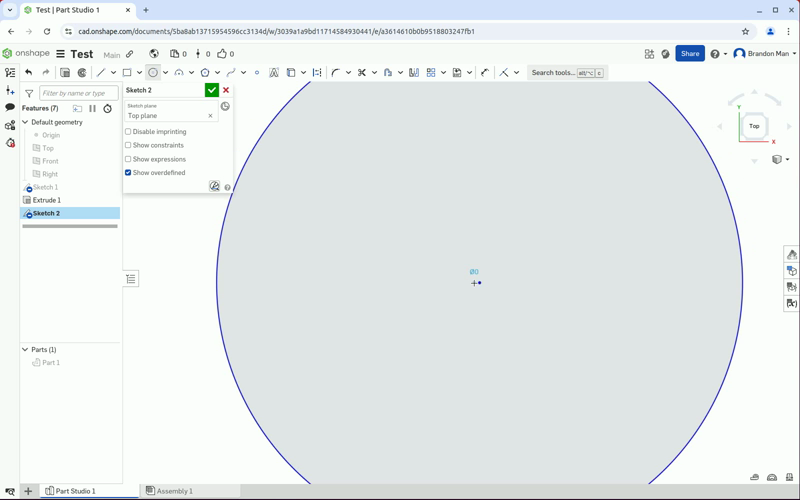
scroll(-6)
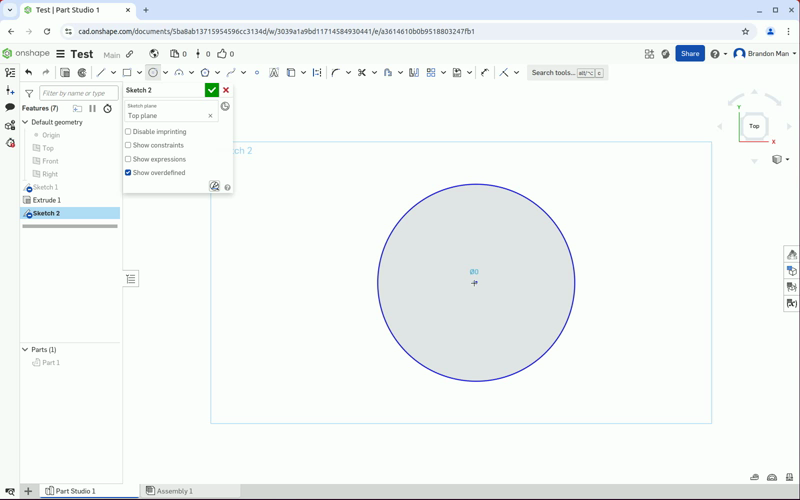
key_up(shift)
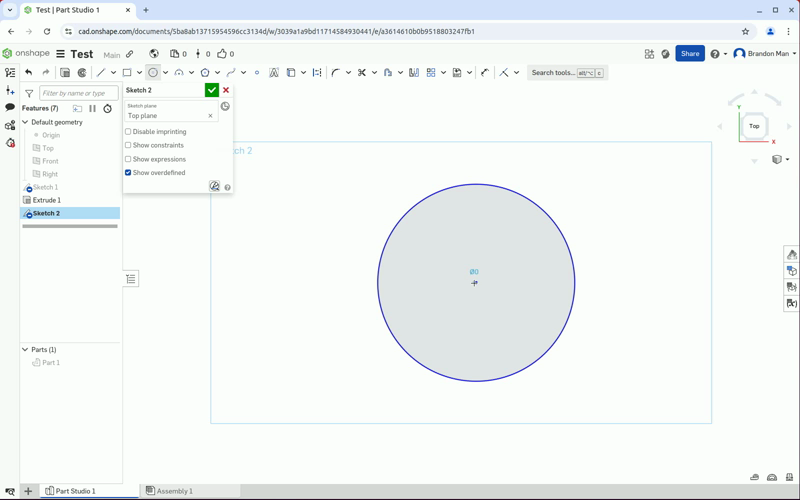
mouse_move(552, 282)
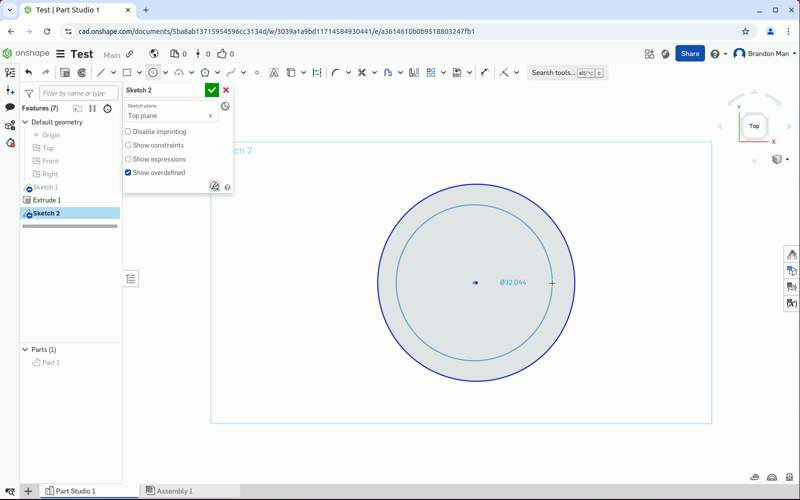
click(552, 282)
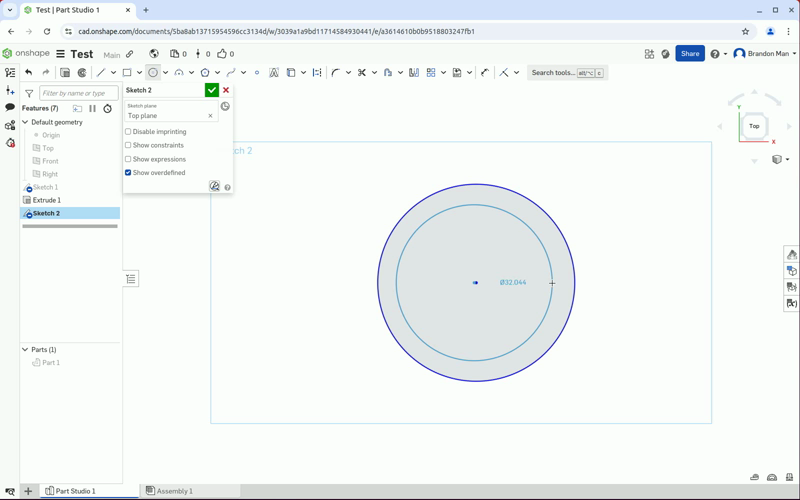
key(esc)
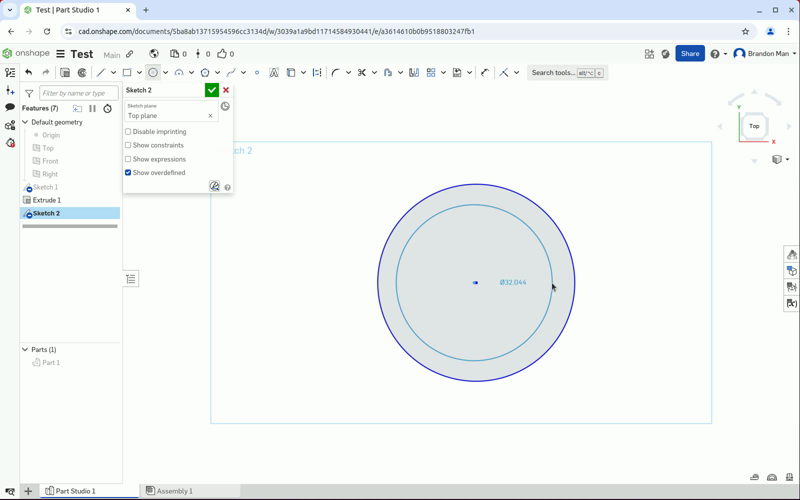
mouse_move(505, 364)
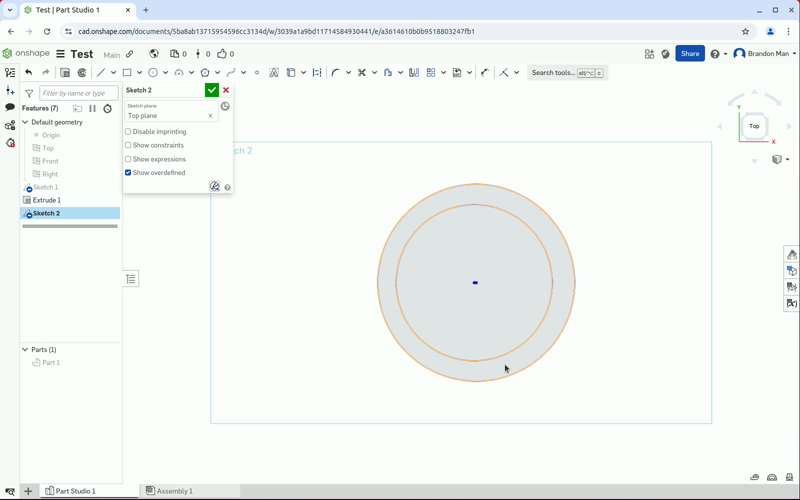
click(505, 364)
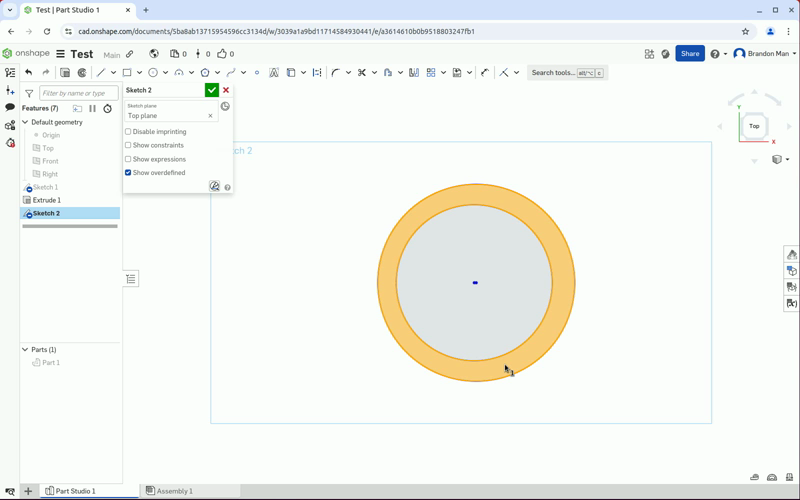
mouse_move(73, 352)
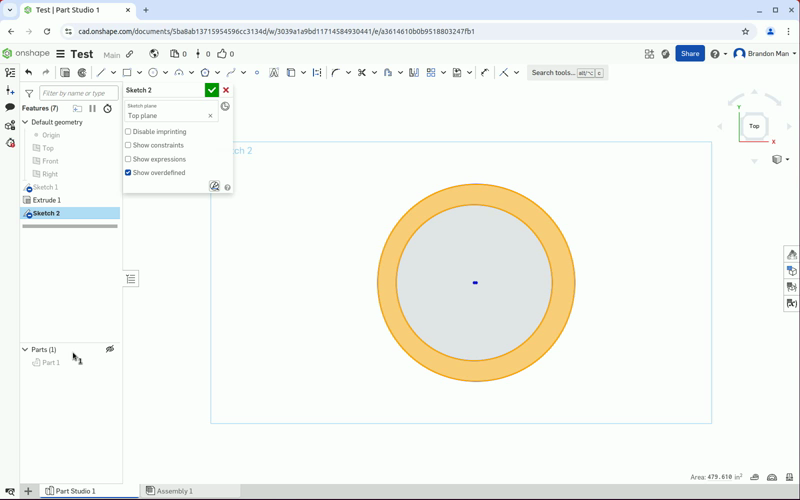
key(shift+y)
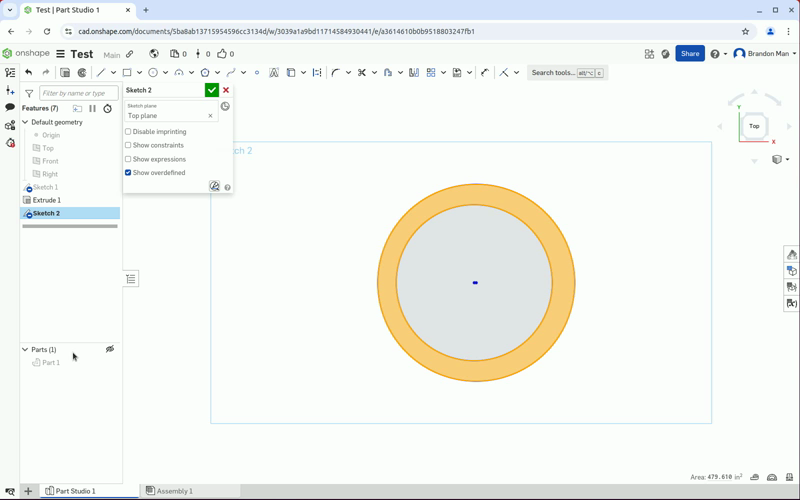
key(shift+e)
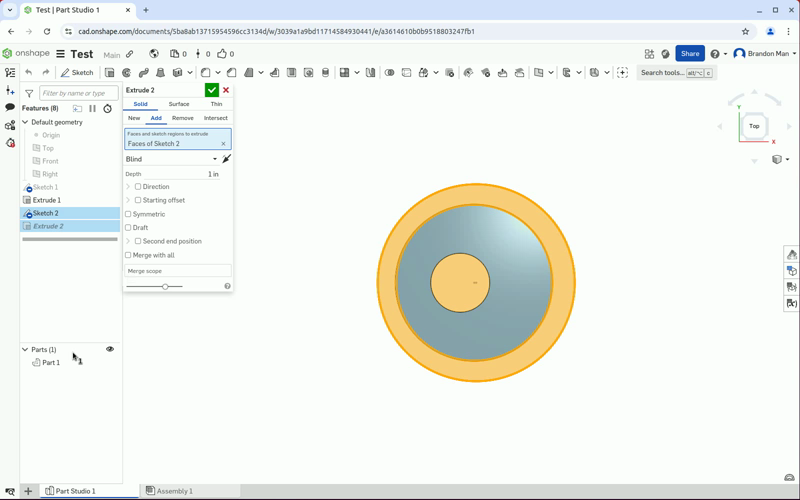
mouse_move(143, 106)
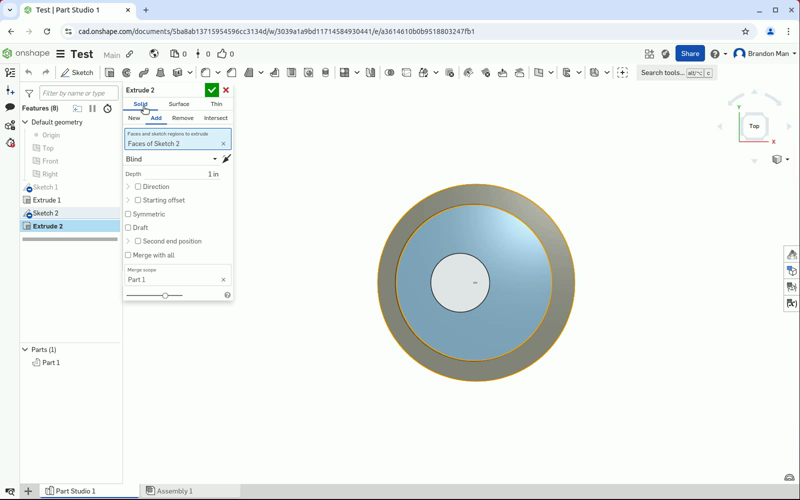
click(143, 106)
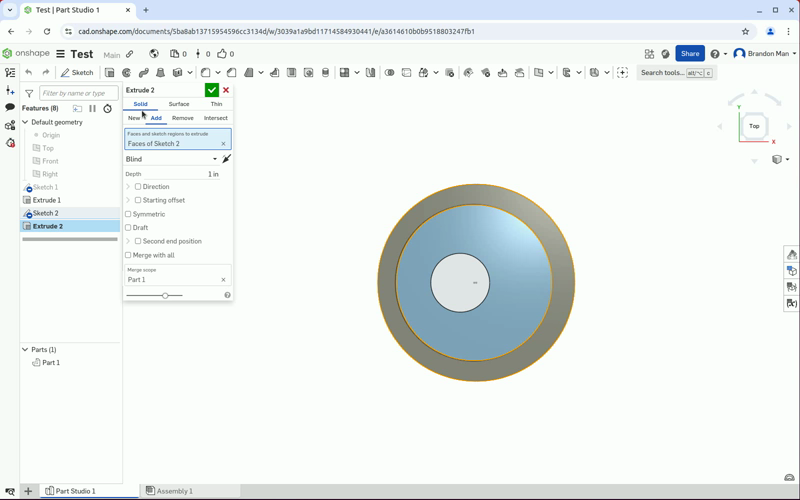
mouse_move(137, 120)
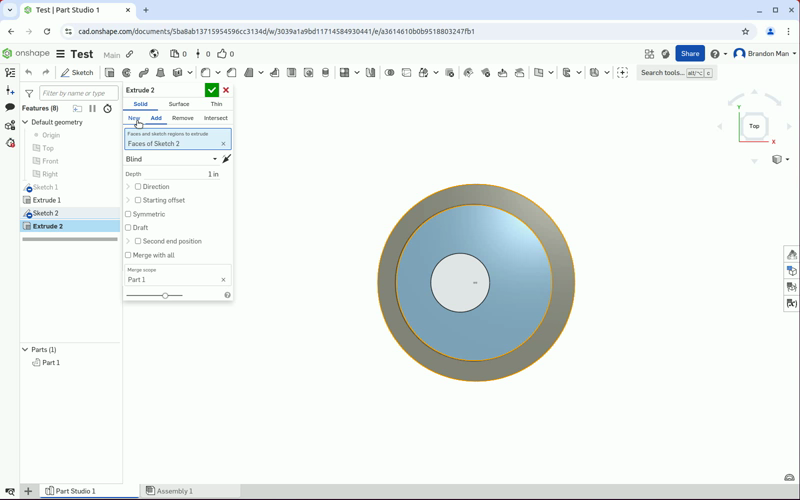
click(137, 120)
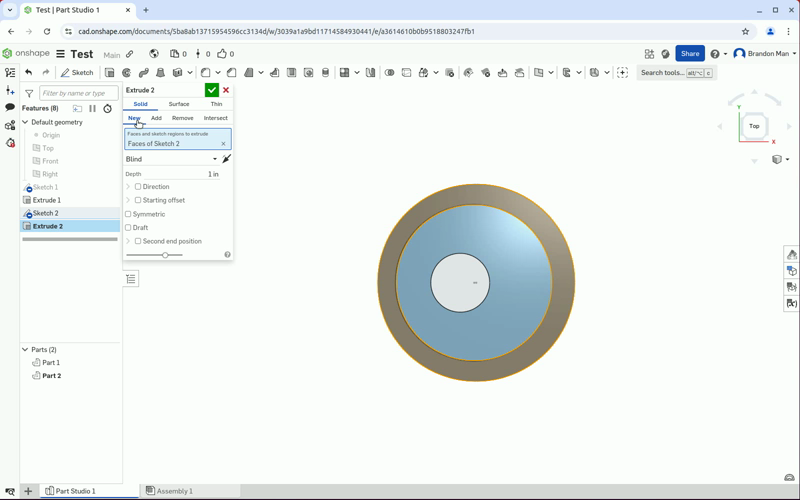
key(tab, 4)
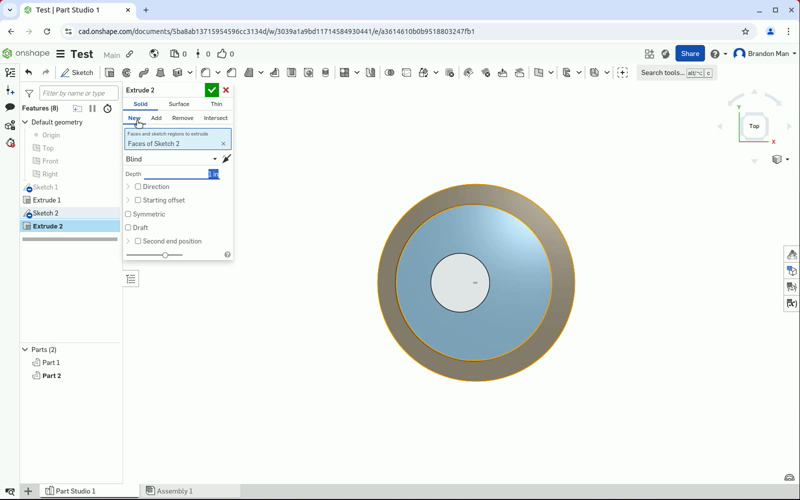
text(-7.943)
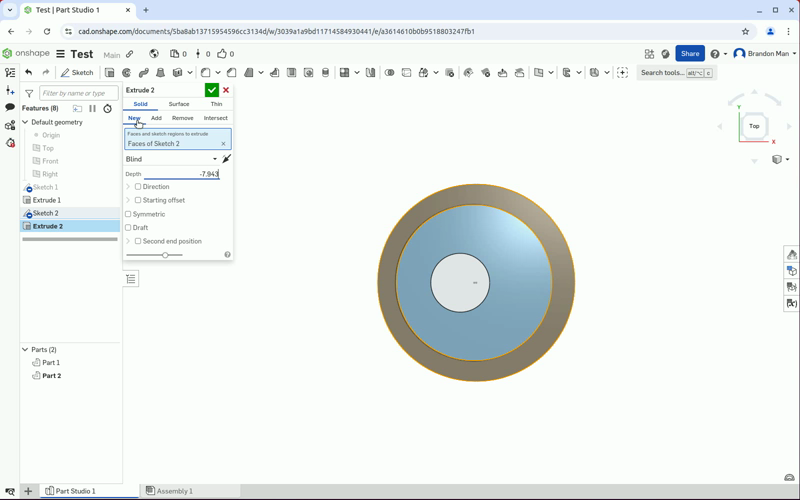
key(enter)
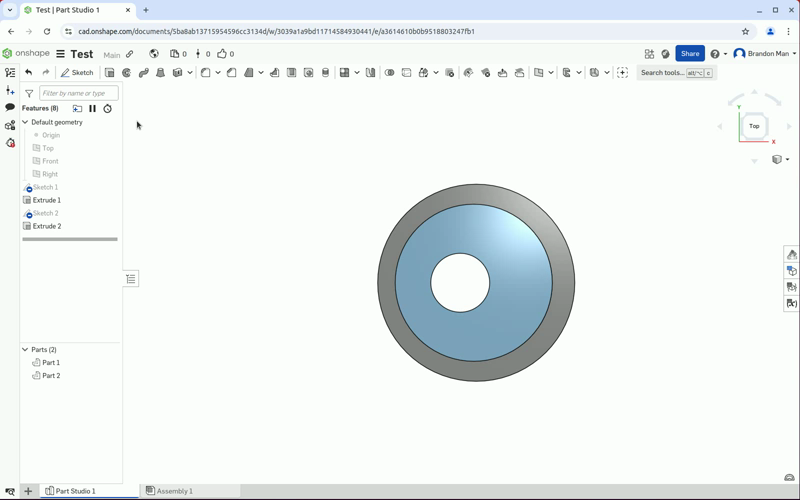
key(shift+h)
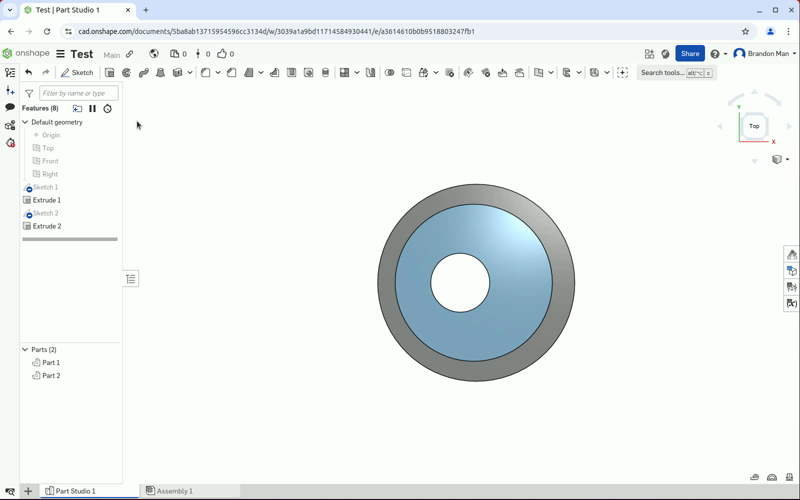
key(shift+h)
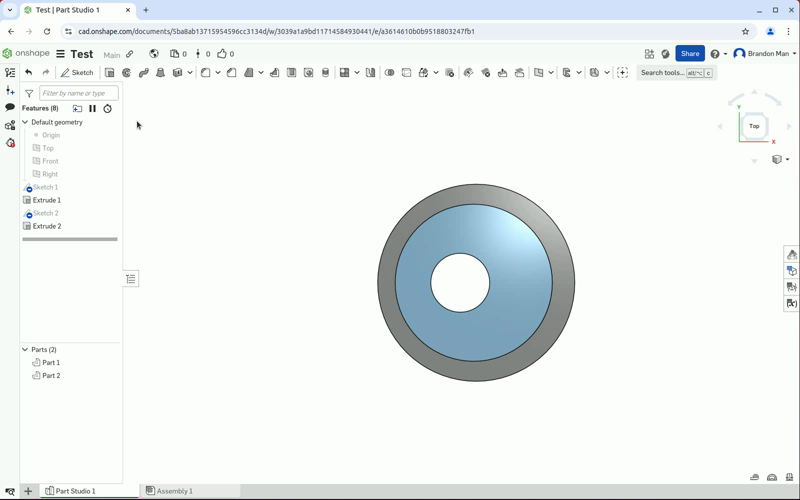
mouse_move(73, 189)
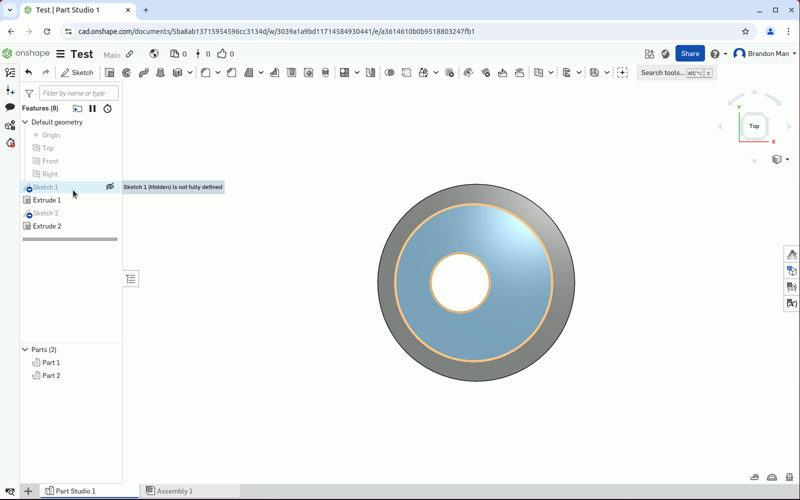
click(73, 189)
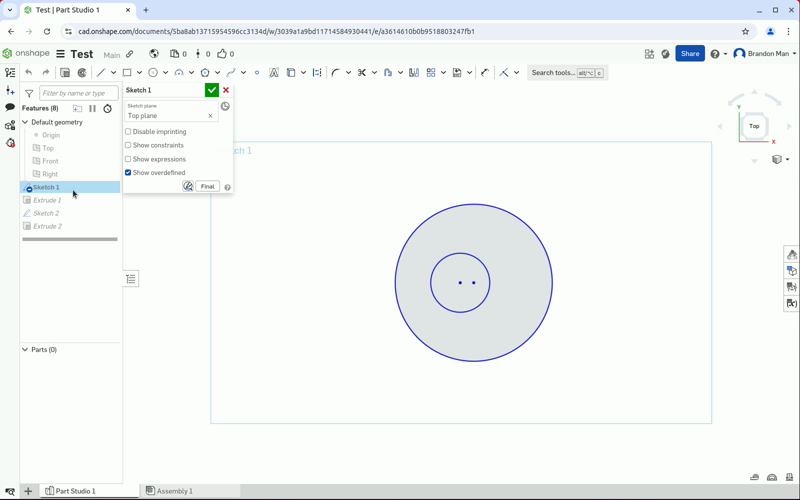
mouse_move(229, 92)
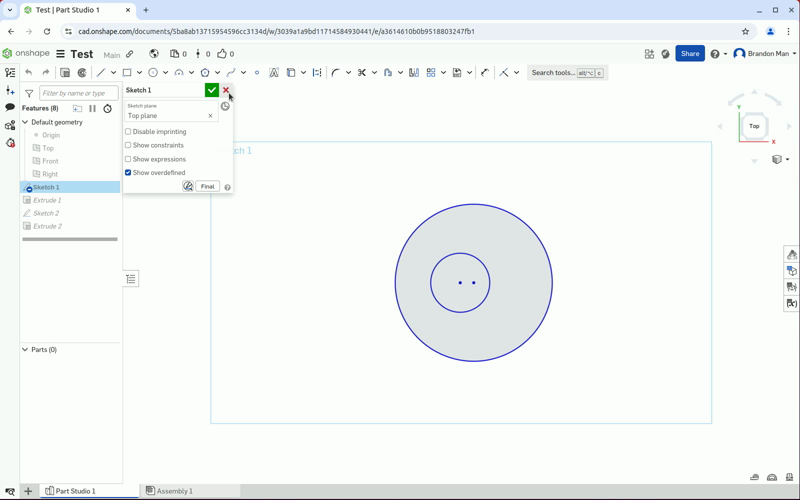
click(229, 92)
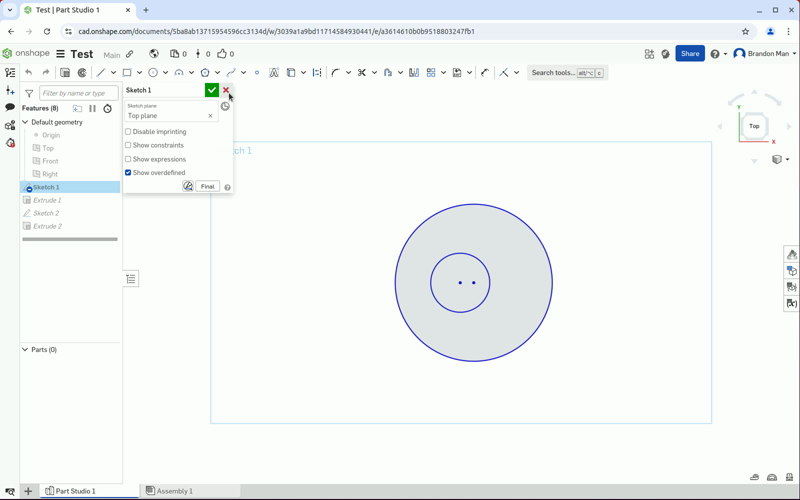
key(shift+s)
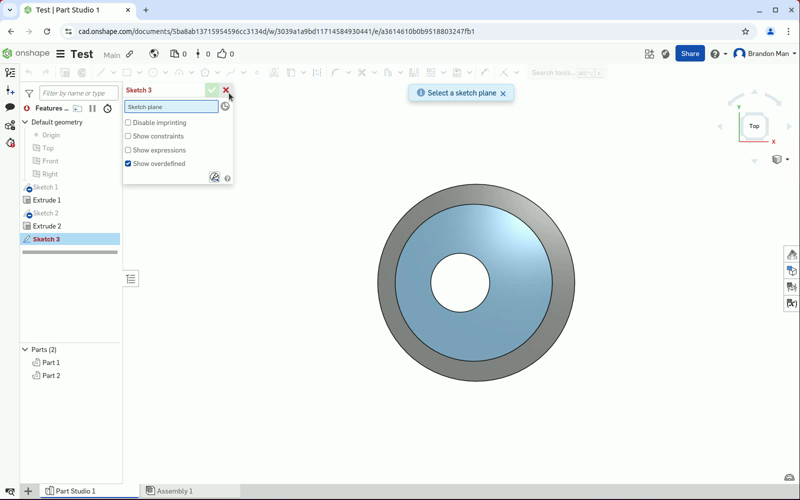
mouse_move(73, 150)
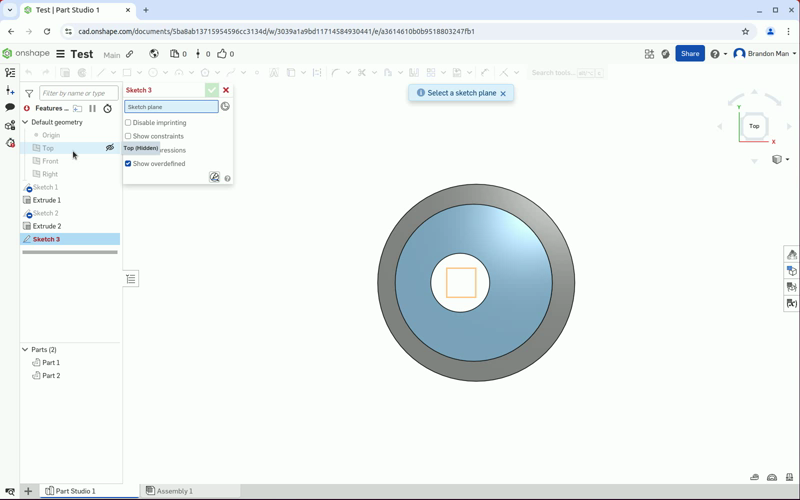
click(73, 150)
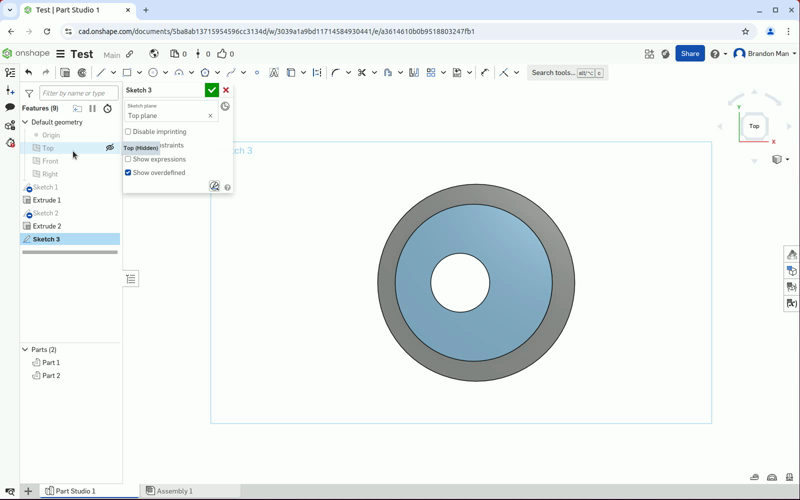
mouse_move(73, 352)
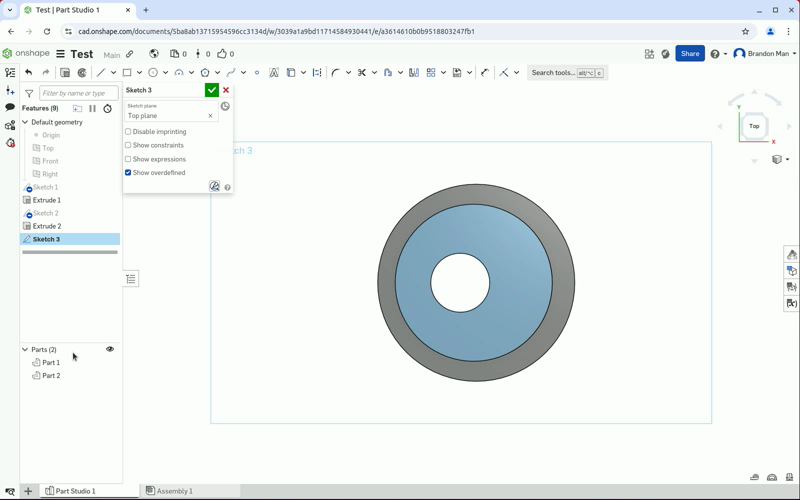
key(y)
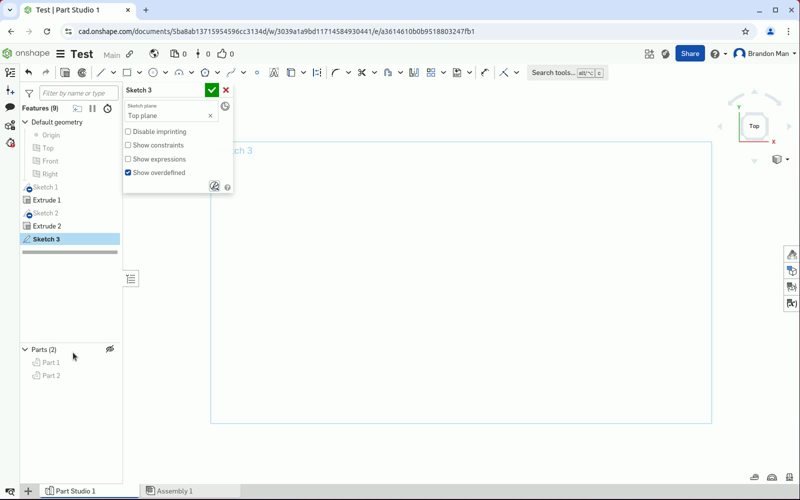
key(c)
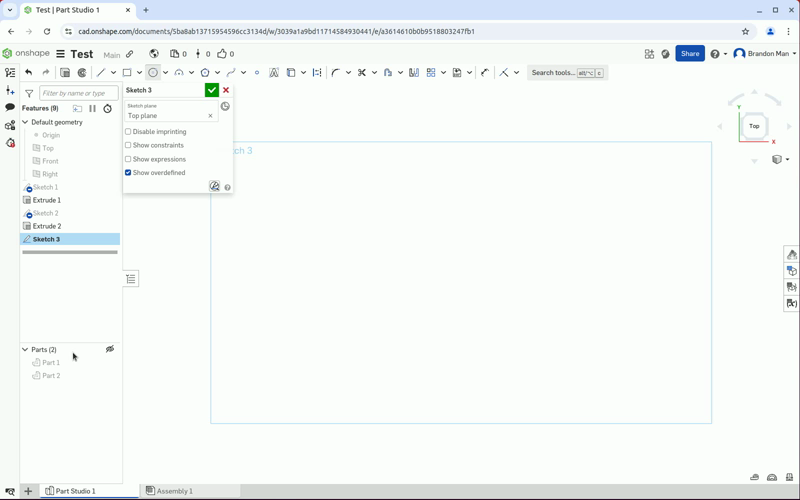
key_down(shift)
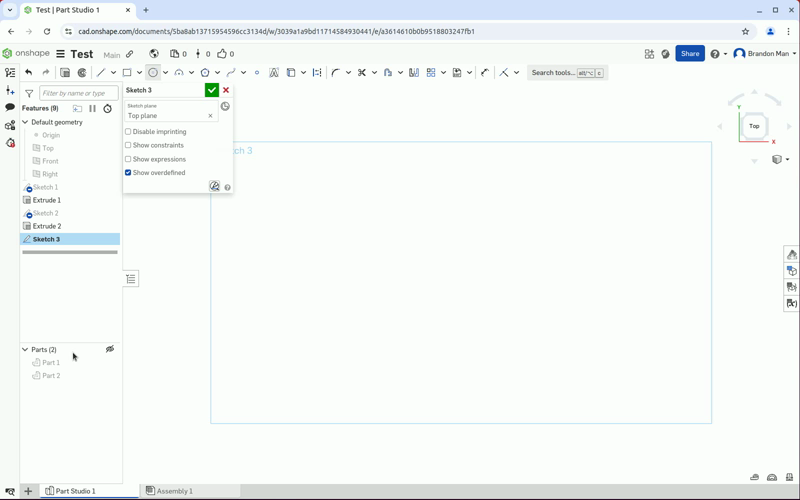
mouse_move(473, 282)
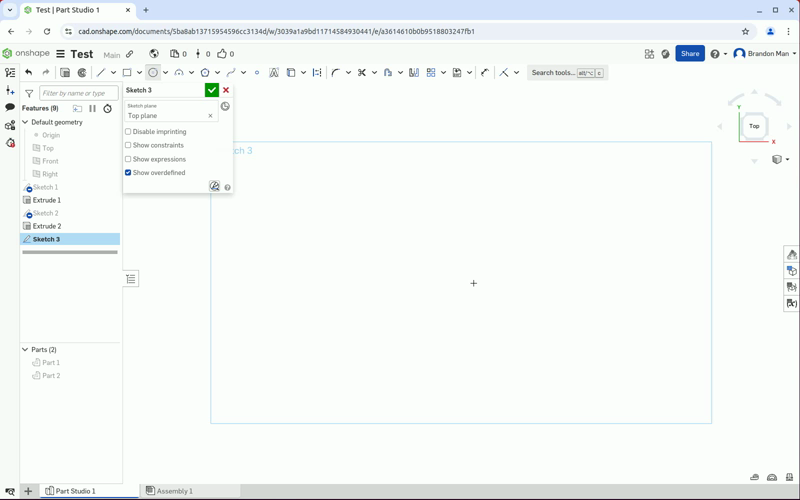
click(473, 282)
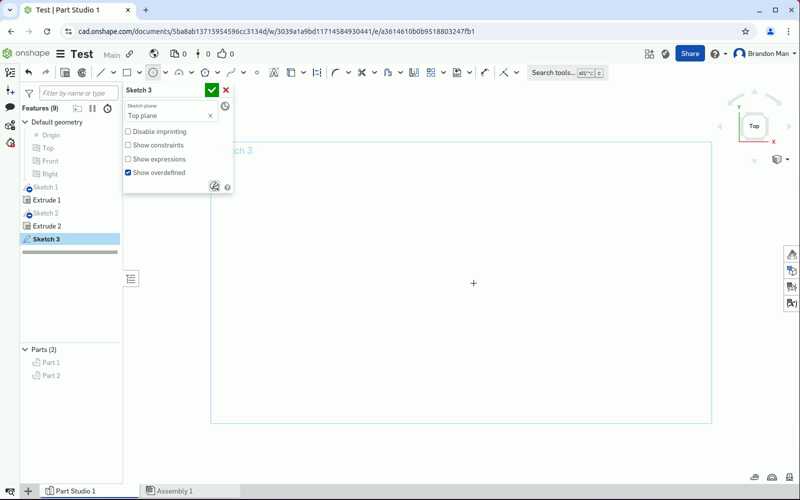
key_up(shift)
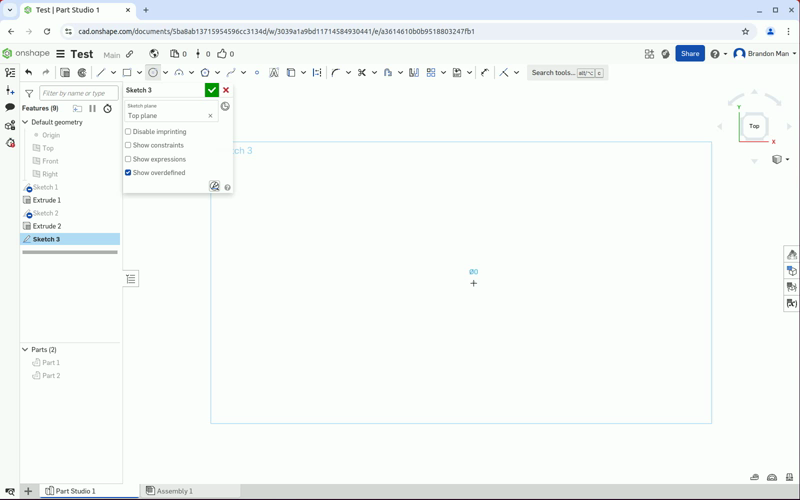
mouse_move(552, 282)
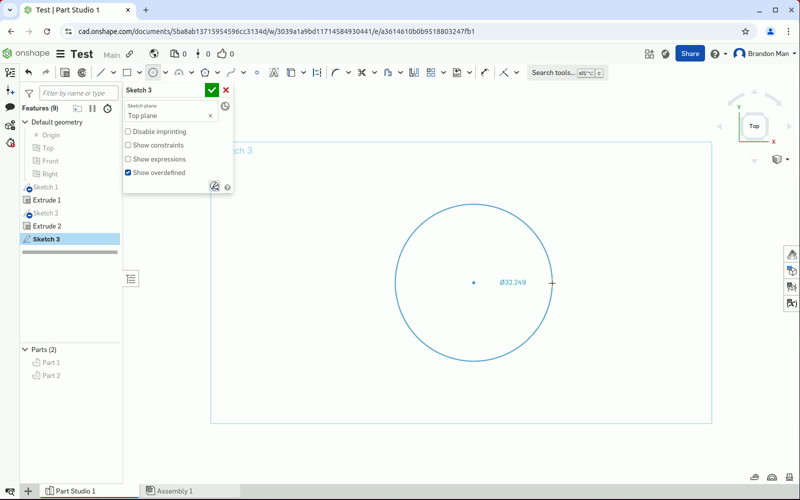
click(552, 282)
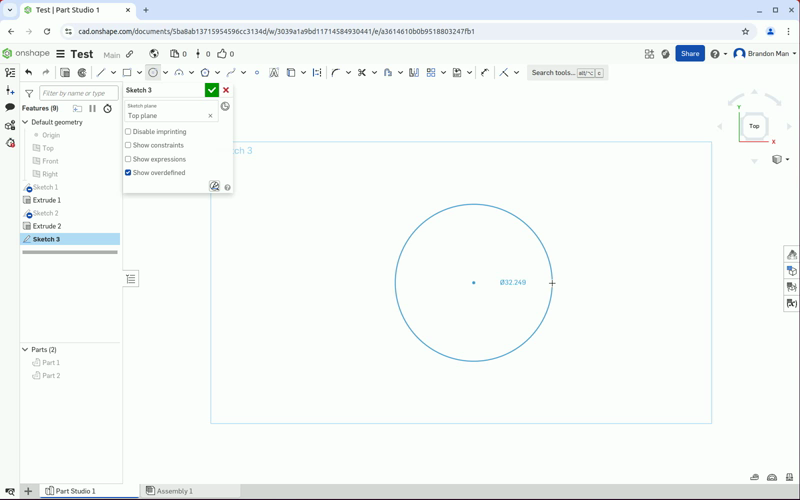
key(esc)
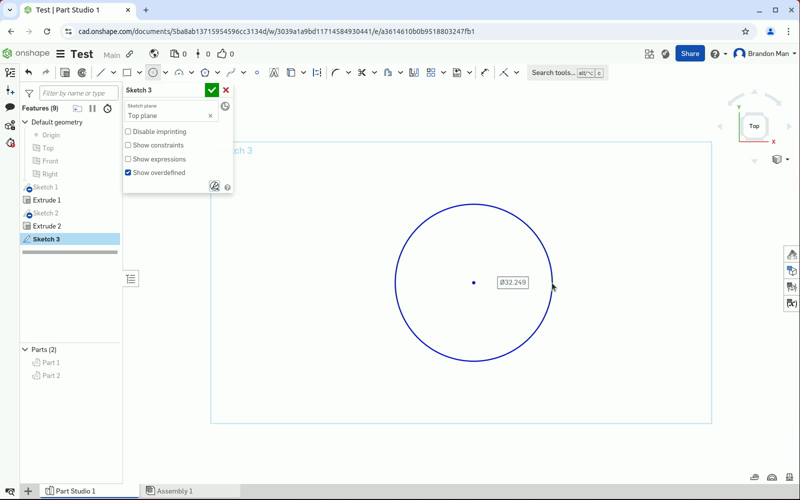
key(c)
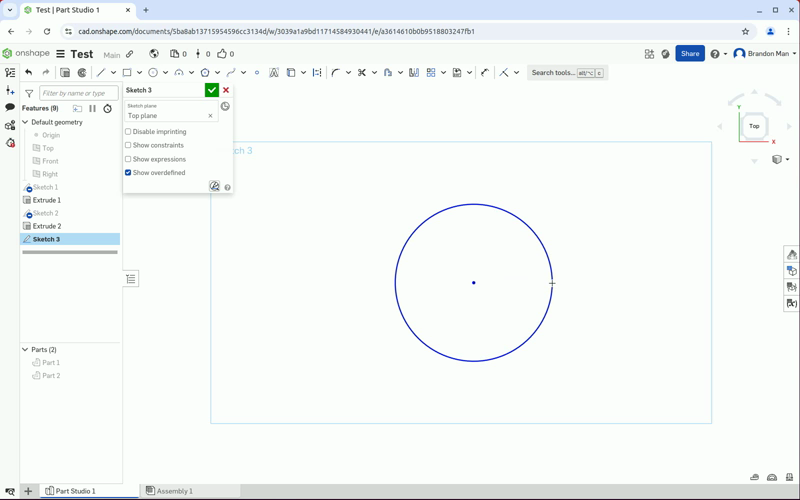
key_down(shift)
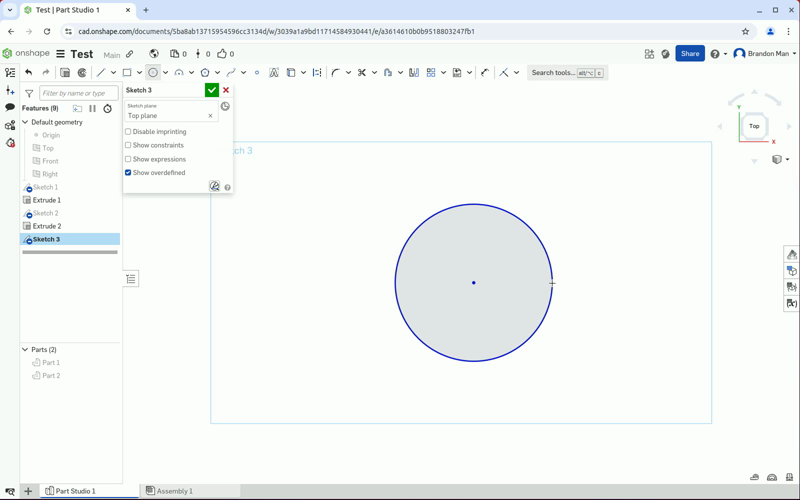
mouse_move(460, 282)
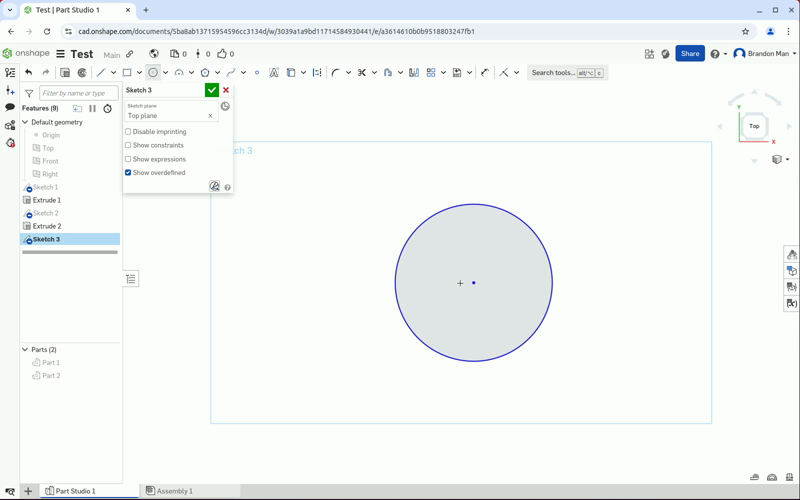
click(460, 282)
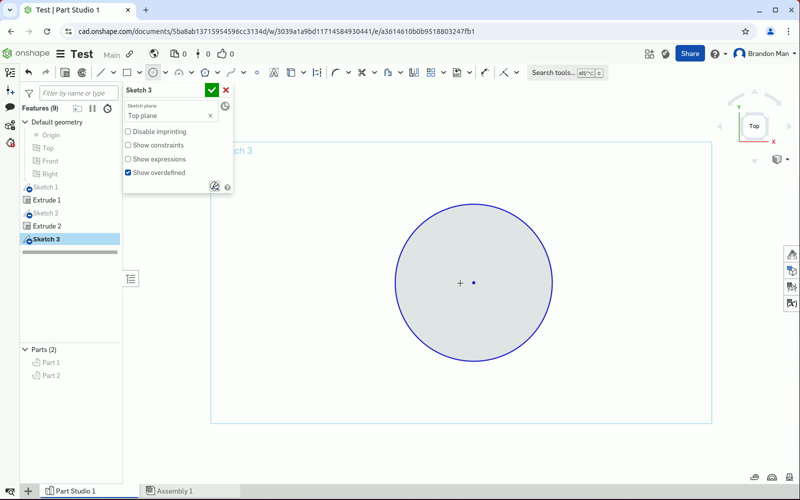
key_up(shift)
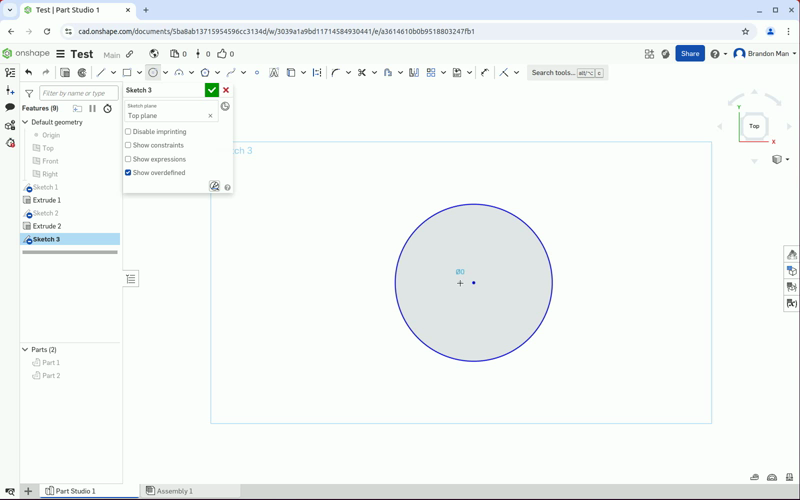
mouse_move(489, 282)
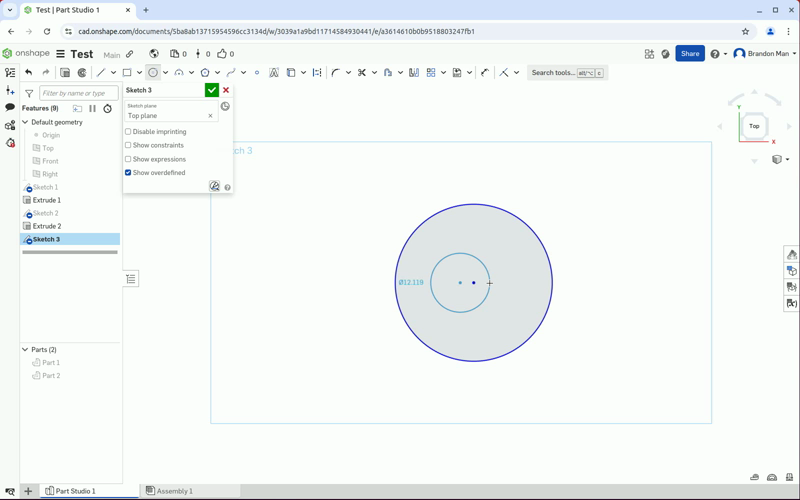
click(489, 282)
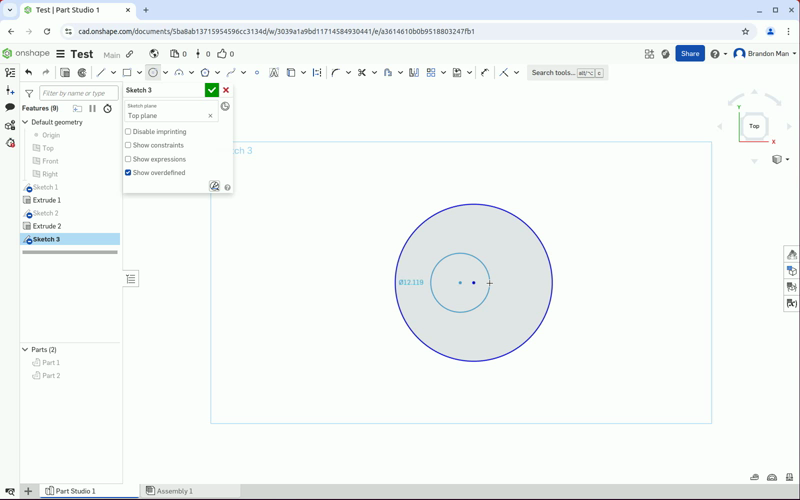
key(esc)
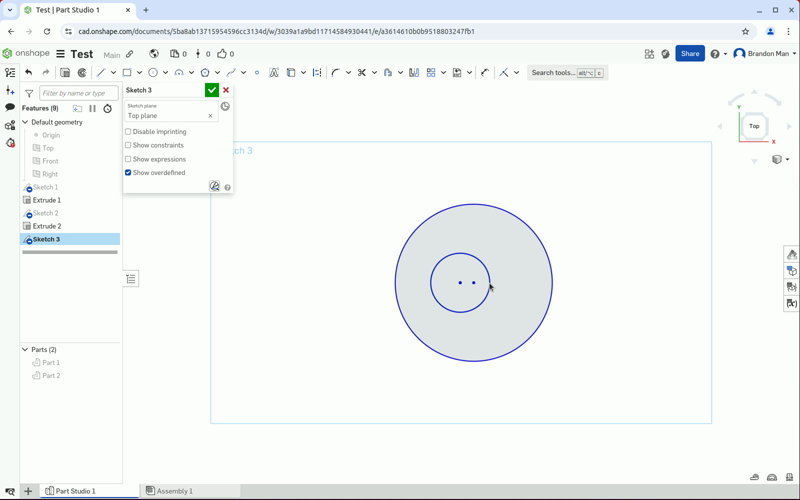
mouse_move(466, 231)
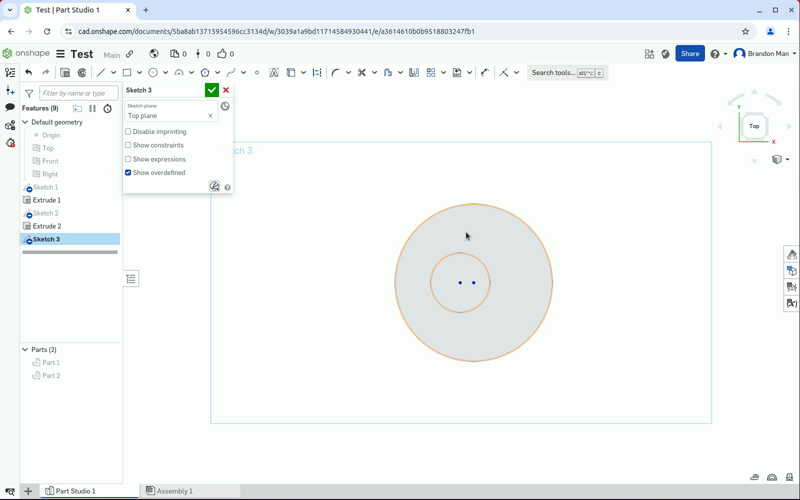
click(466, 231)
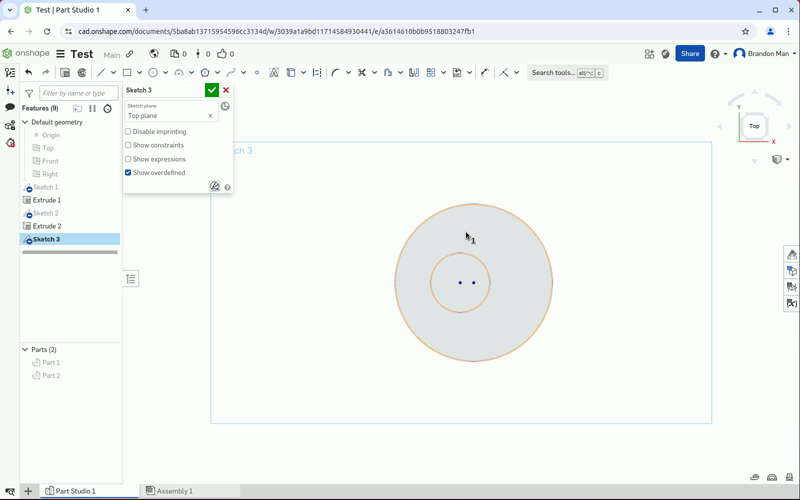
mouse_move(73, 352)
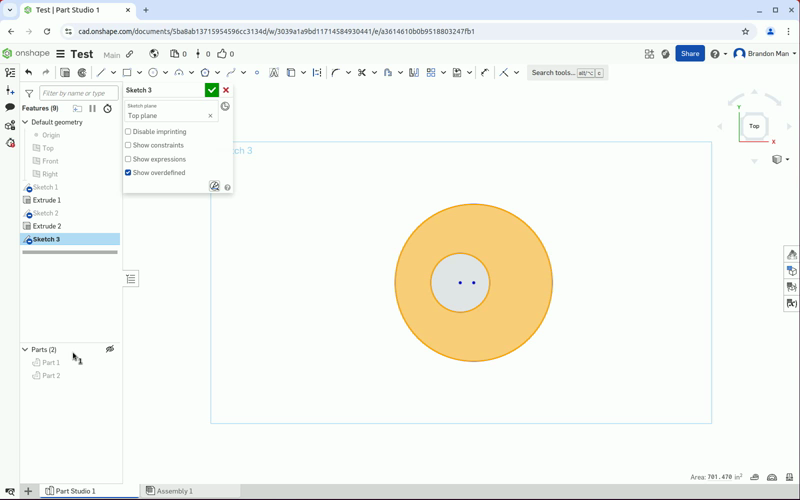
key(shift+y)
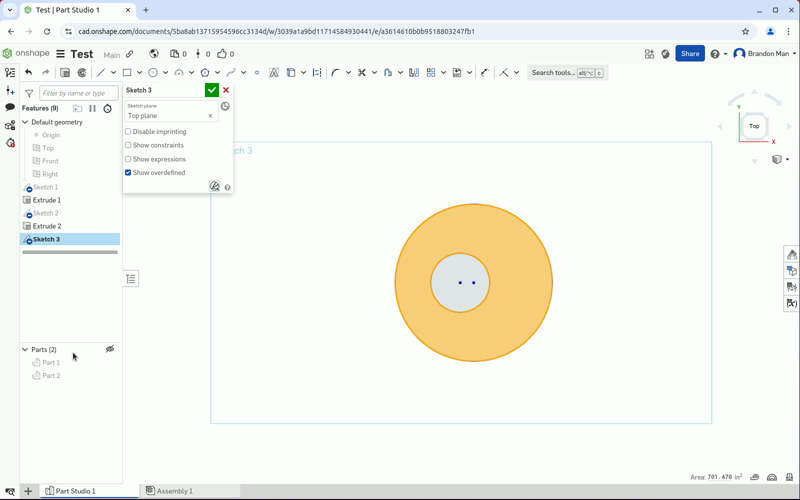
key(shift+e)
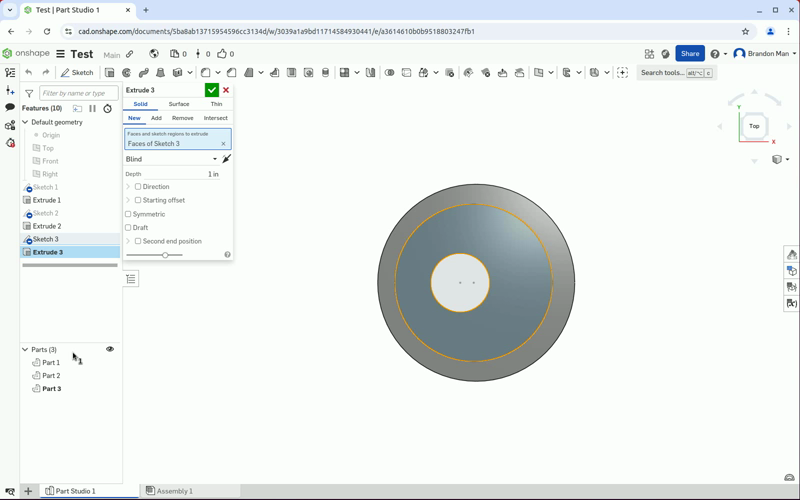
mouse_move(143, 106)
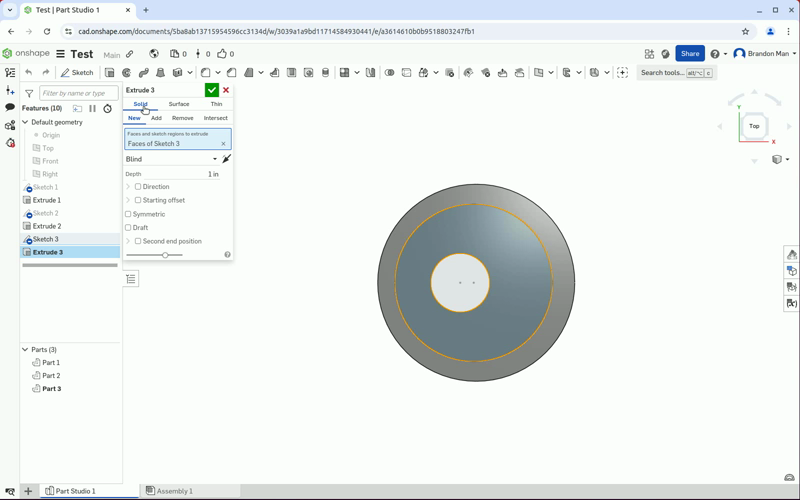
click(143, 106)
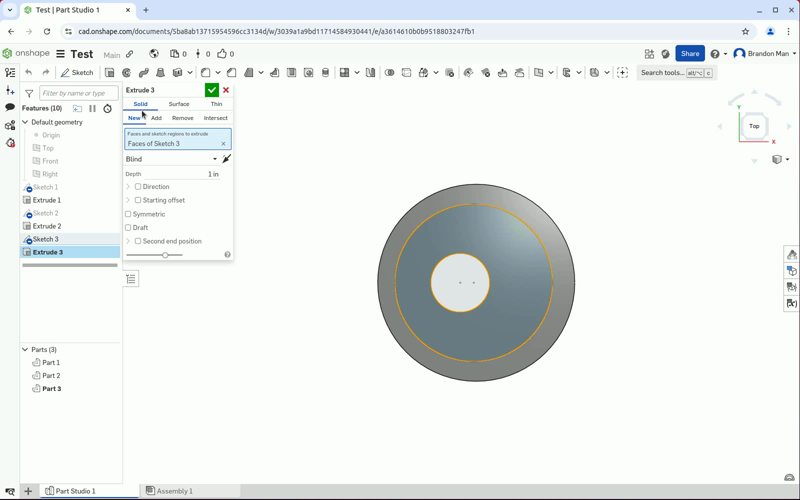
mouse_move(137, 120)
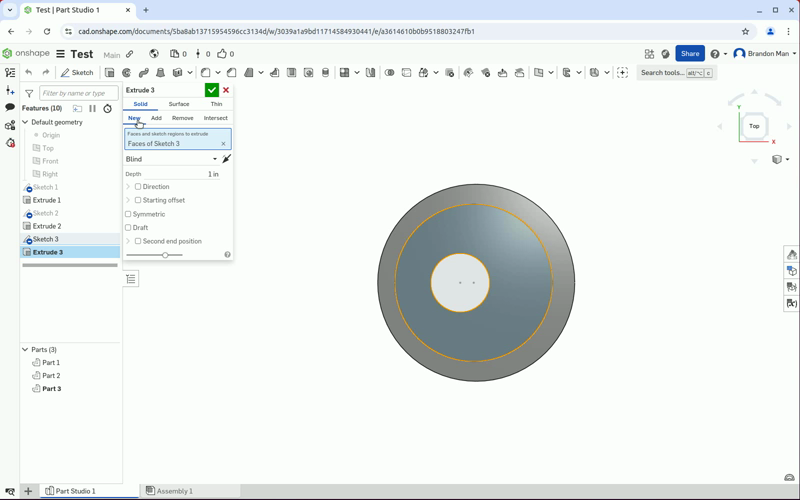
click(137, 120)
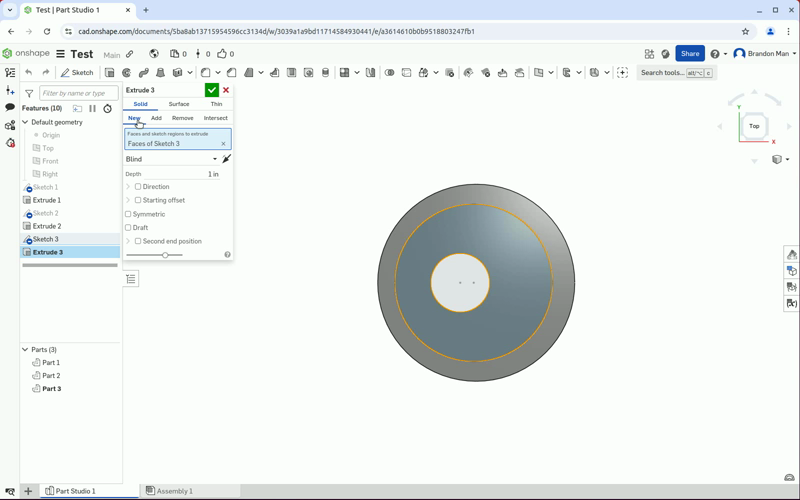
key(tab, 4)
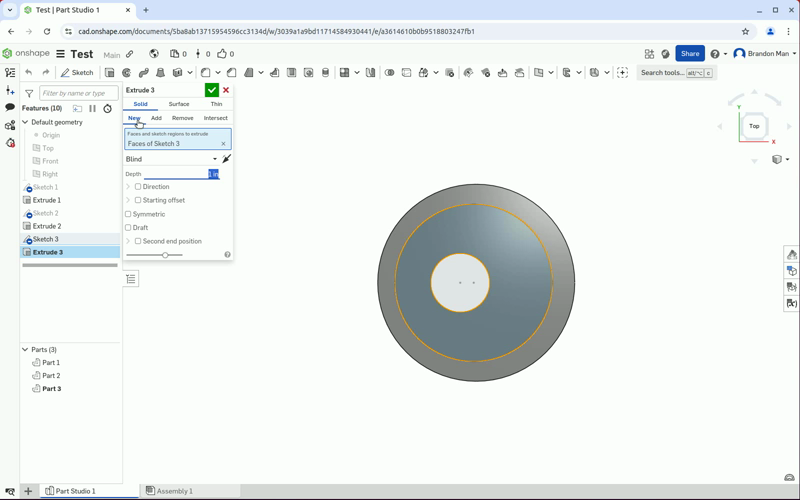
text(-7.943)
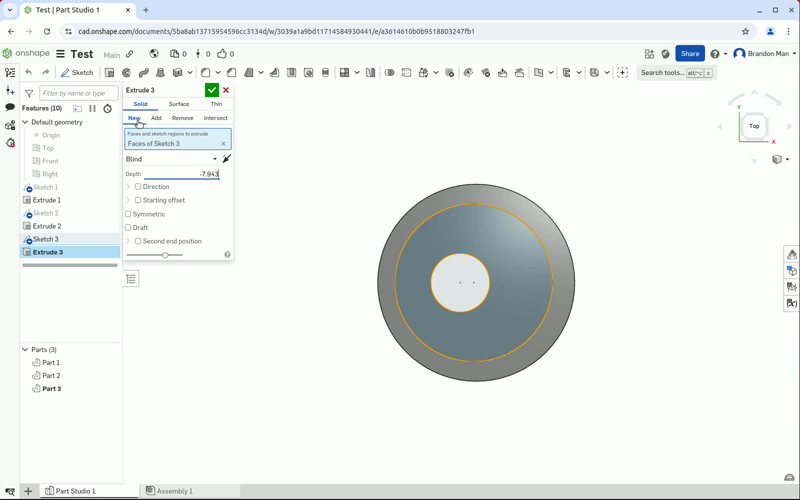
key(enter)
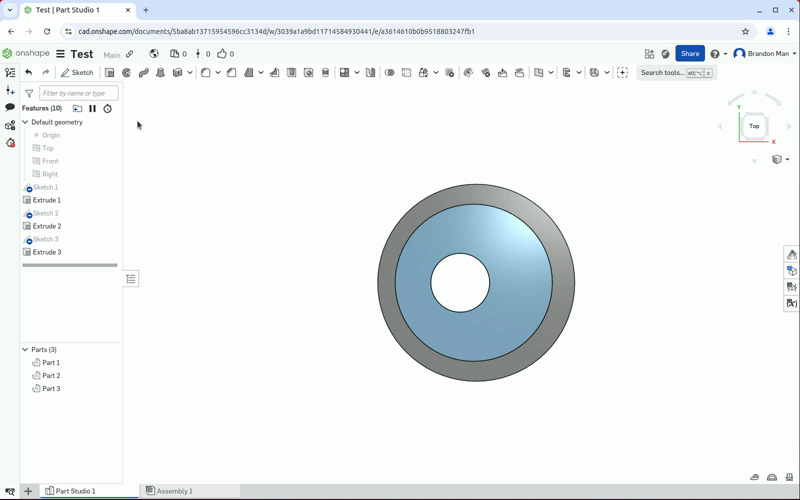
key(shift+h)
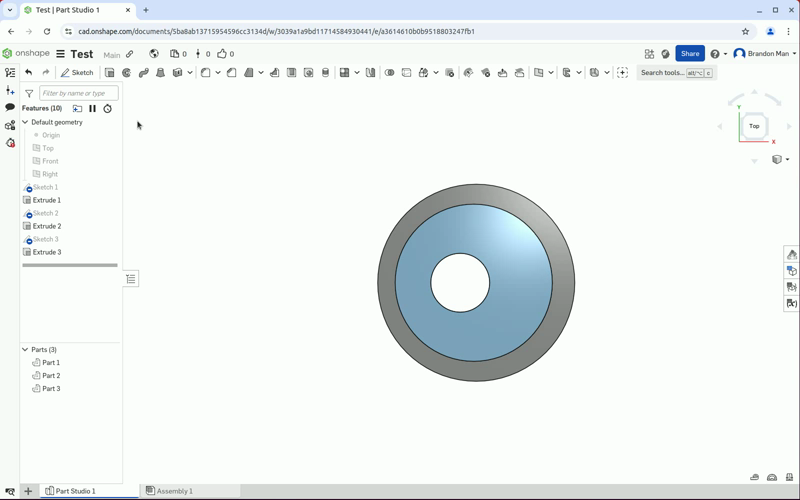
key(shift+h)
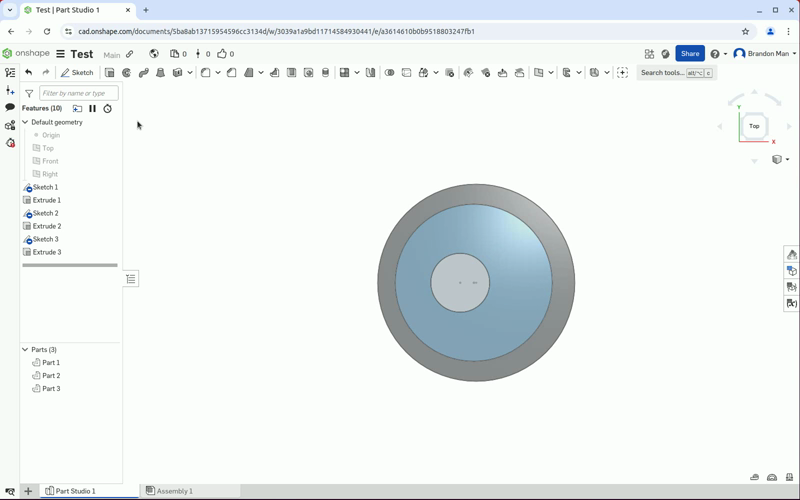
key(shift+7)
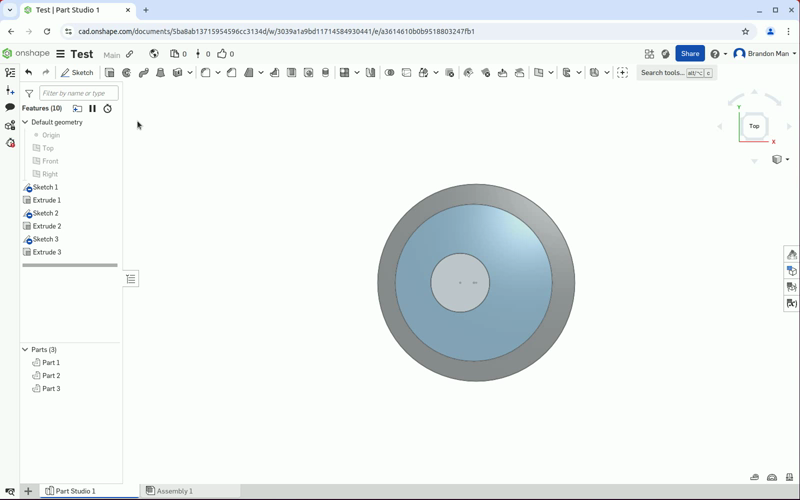
key(up, 3)
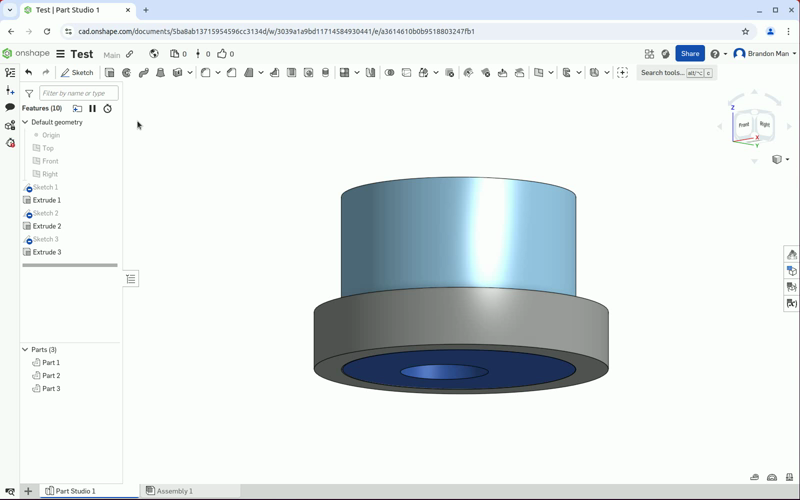
key(left, 3)
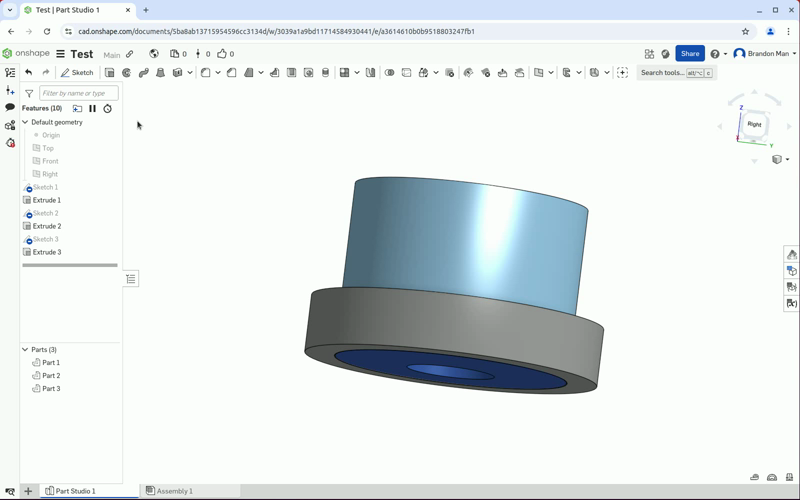
key(right, 3)
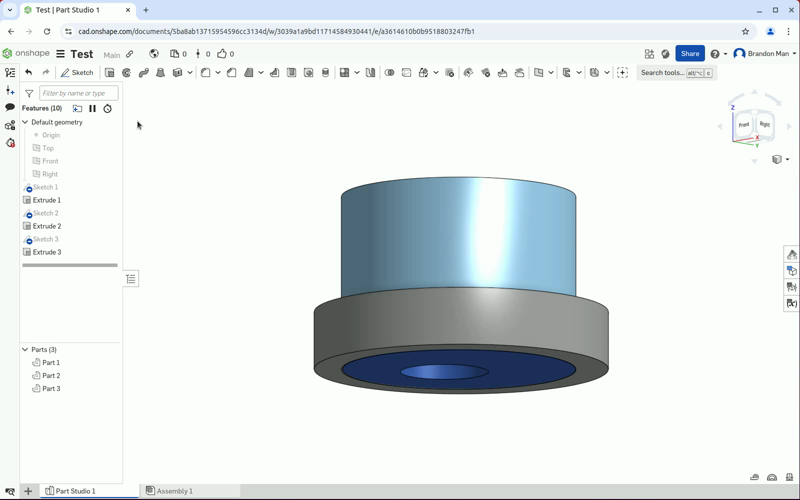
key(down, 3)
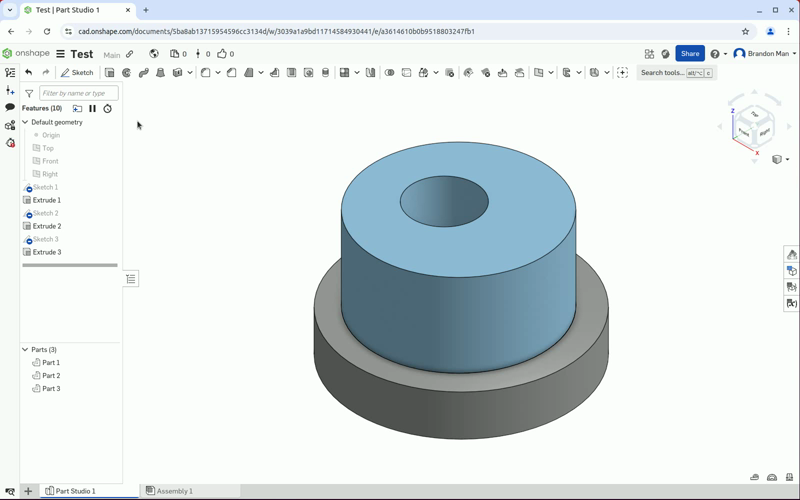
mouse_move(73, 189)
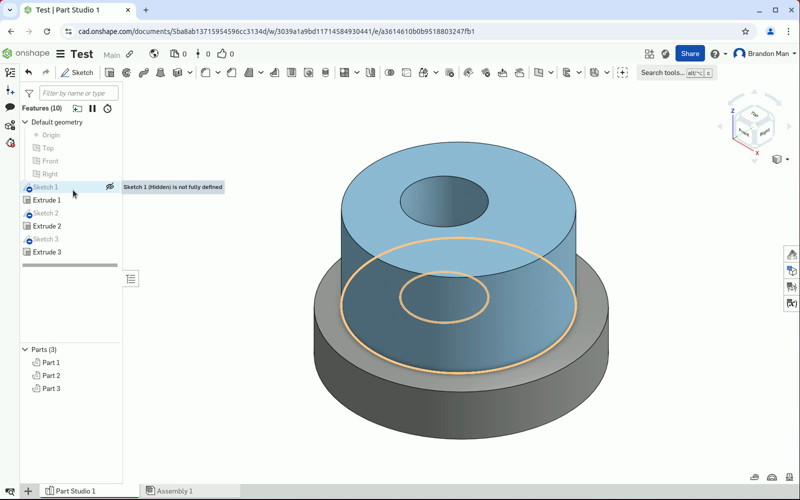
click(73, 189)